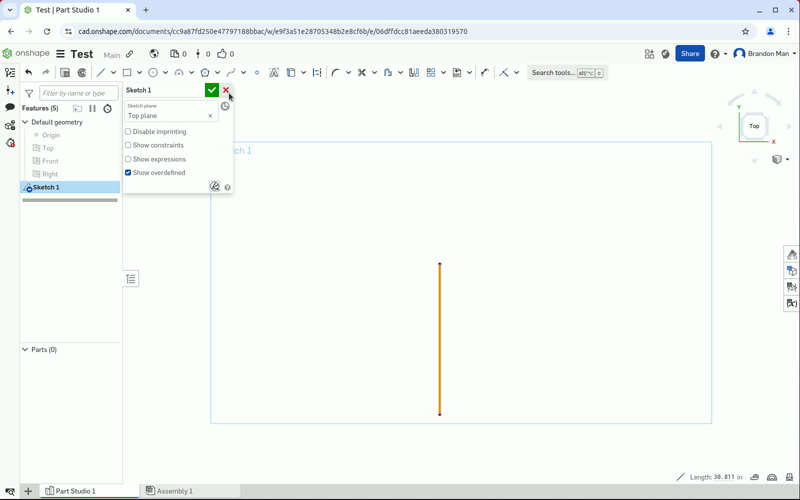
key(shift+h)
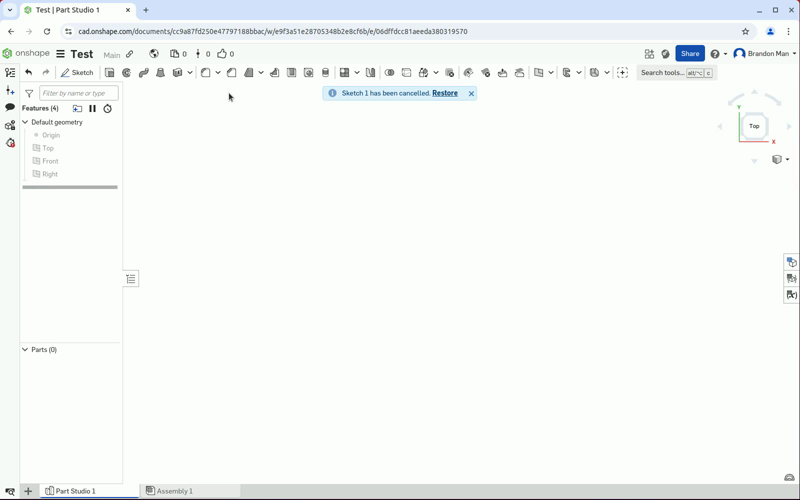
mouse_move(73, 352)
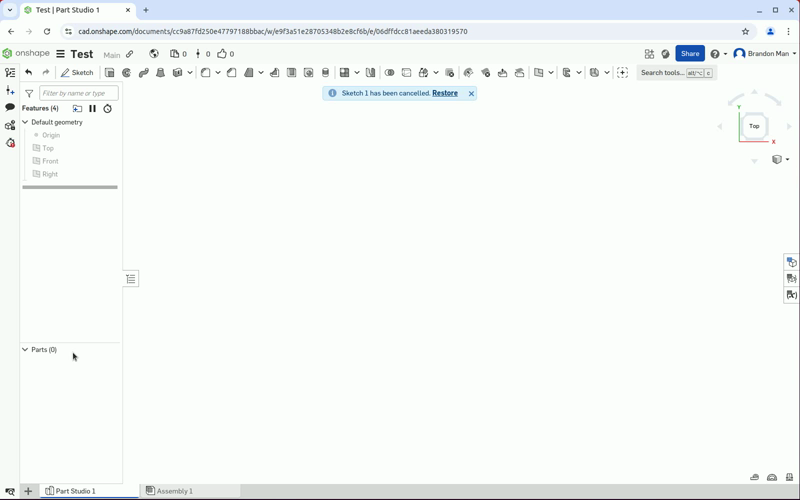
key(y)
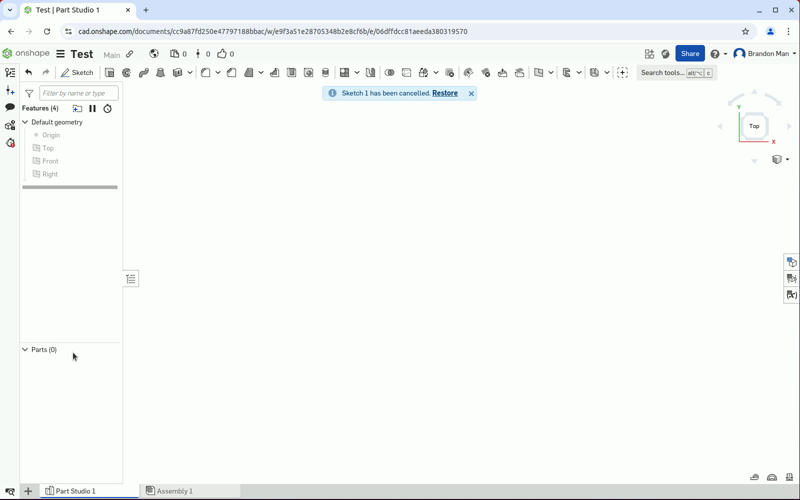
key(shift+p)
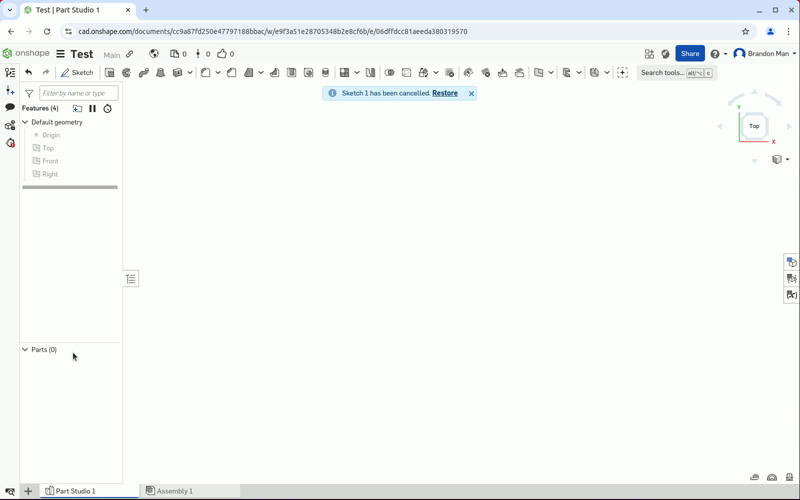
key(space)
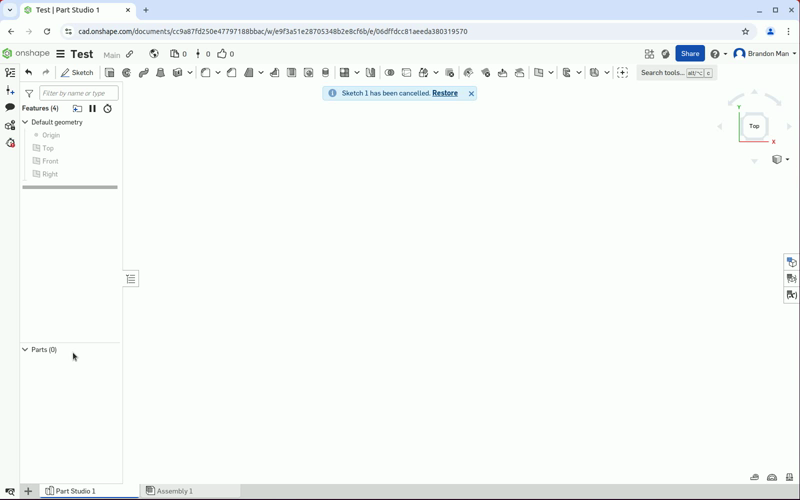
key_down(shift)
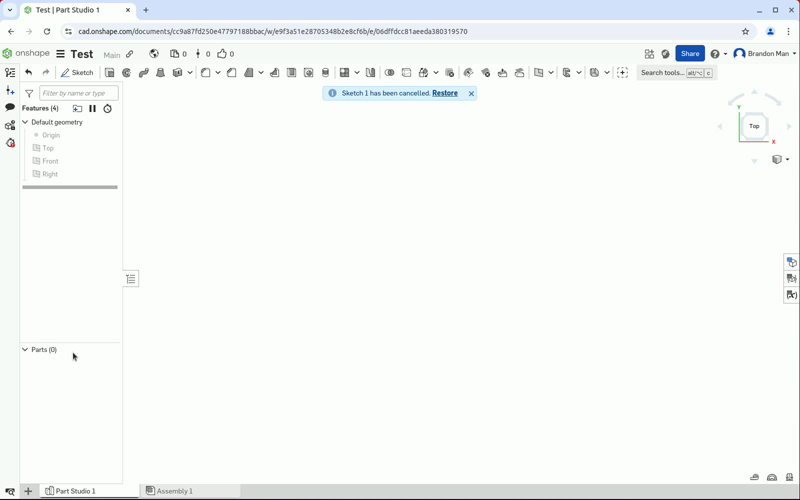
key(up)
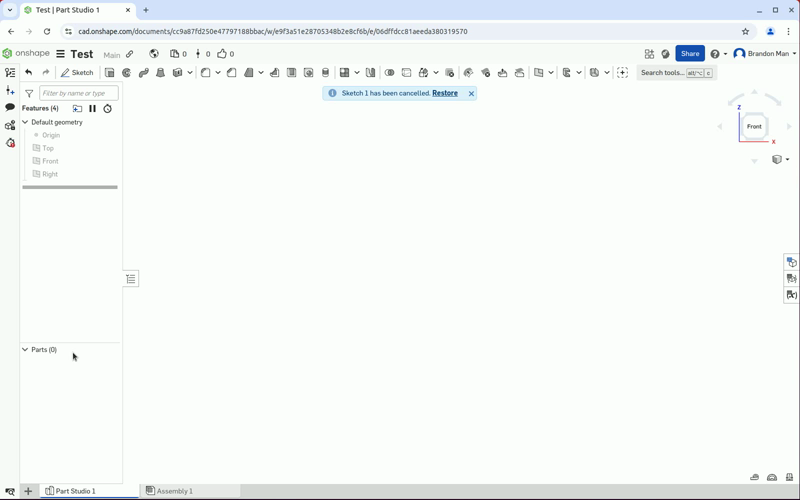
key_up(shift)
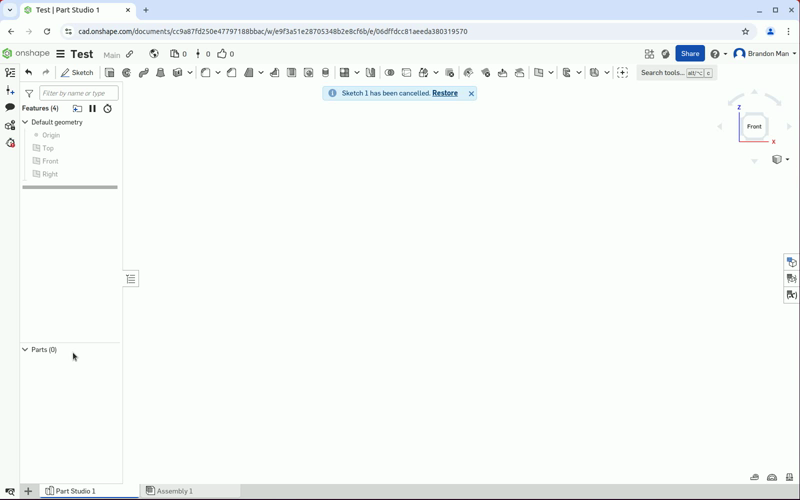
mouse_move(73, 352)
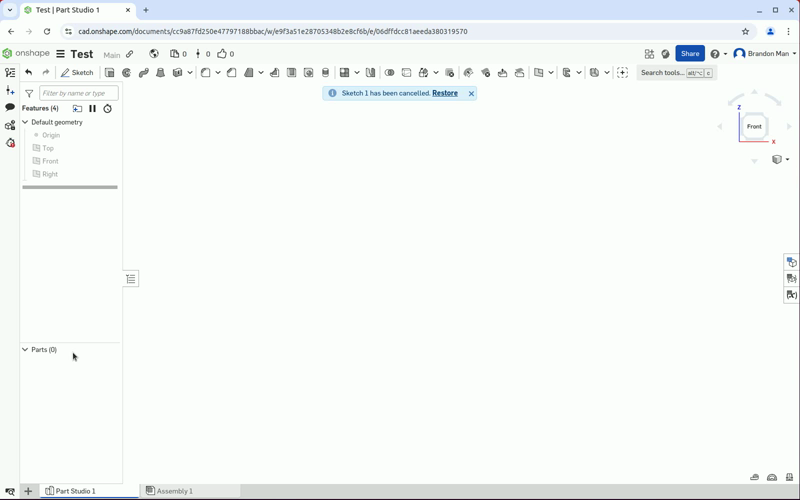
key(shift+y)
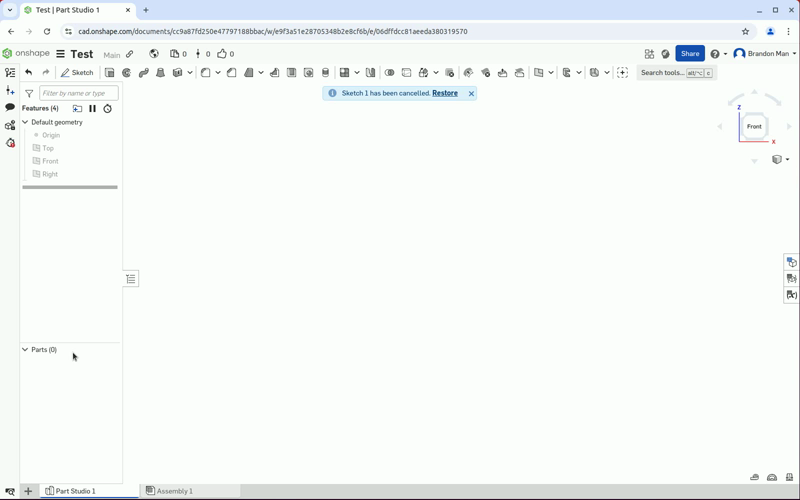
key(shift+s)
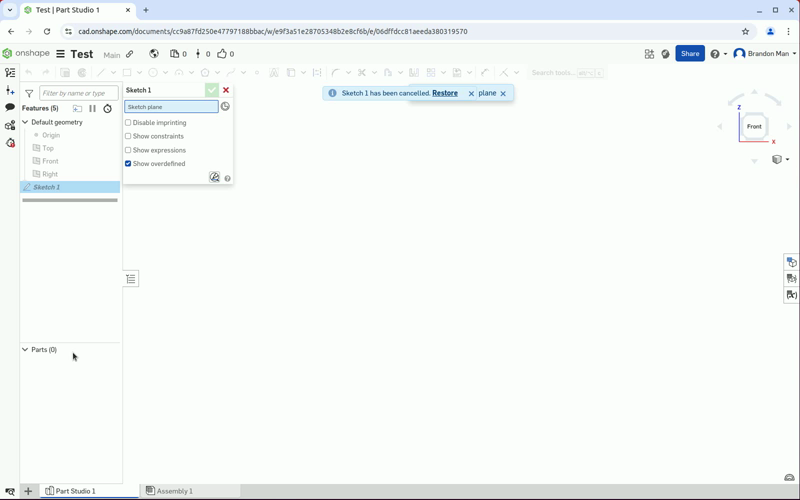
mouse_move(73, 163)
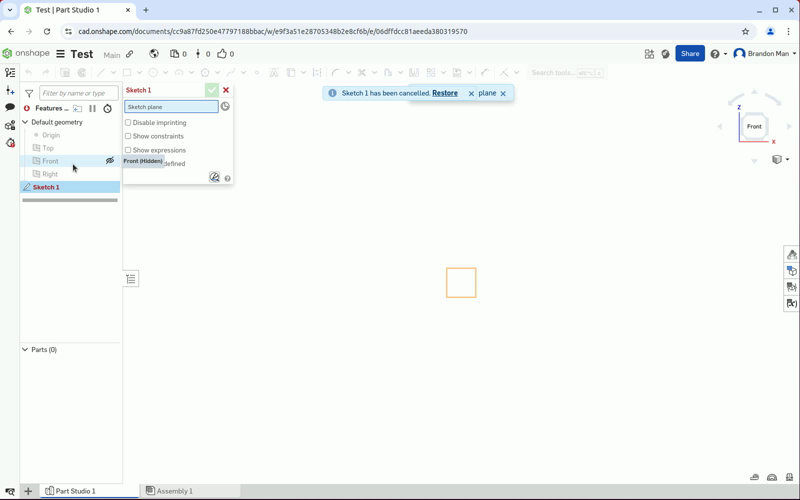
click(73, 163)
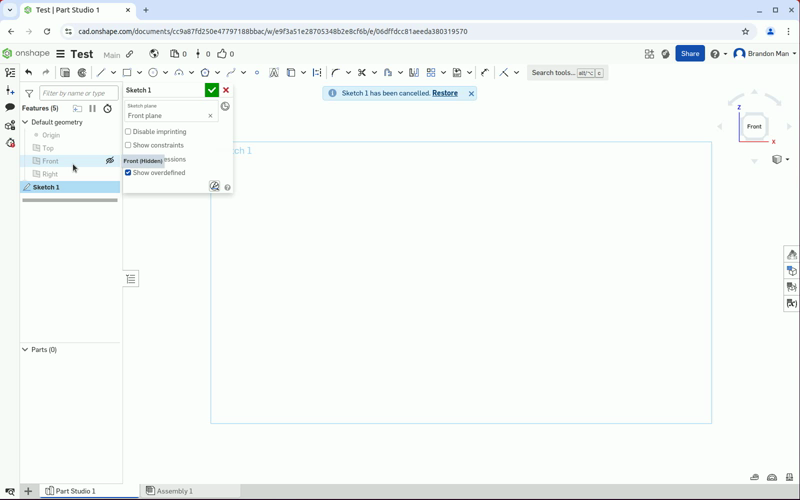
mouse_move(73, 352)
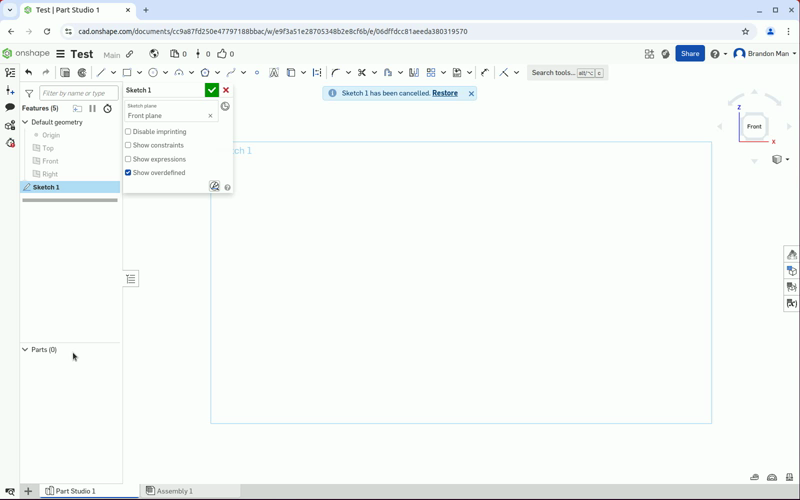
key(y)
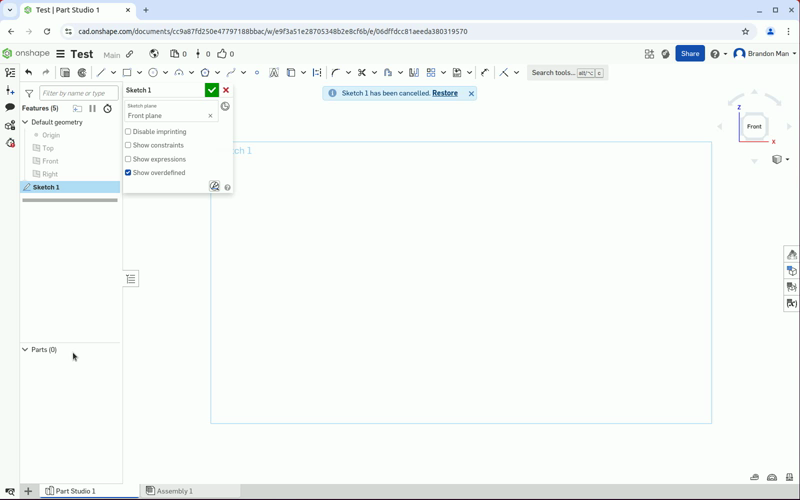
key(l)
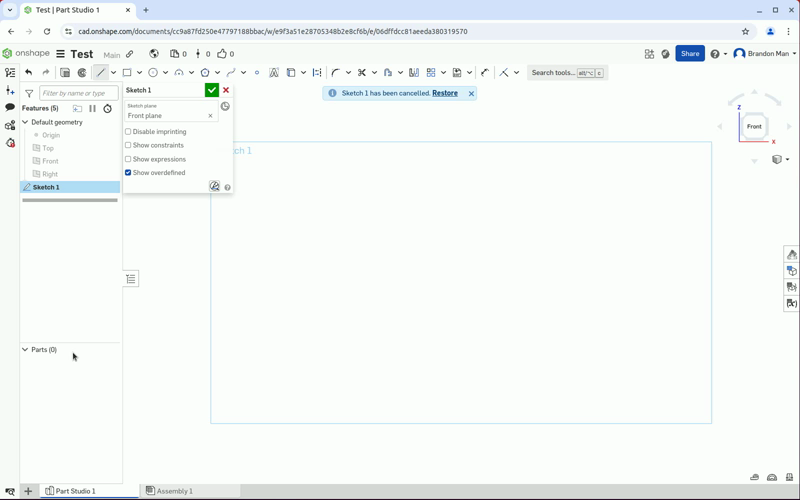
key_down(shift)
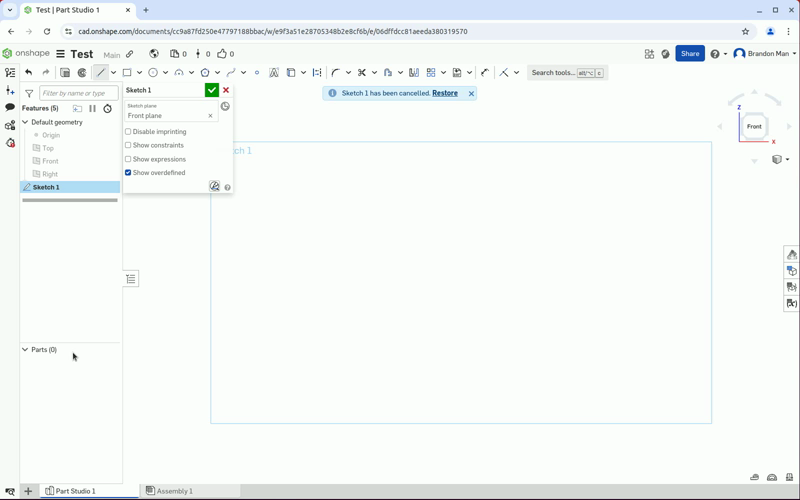
mouse_move(364, 282)
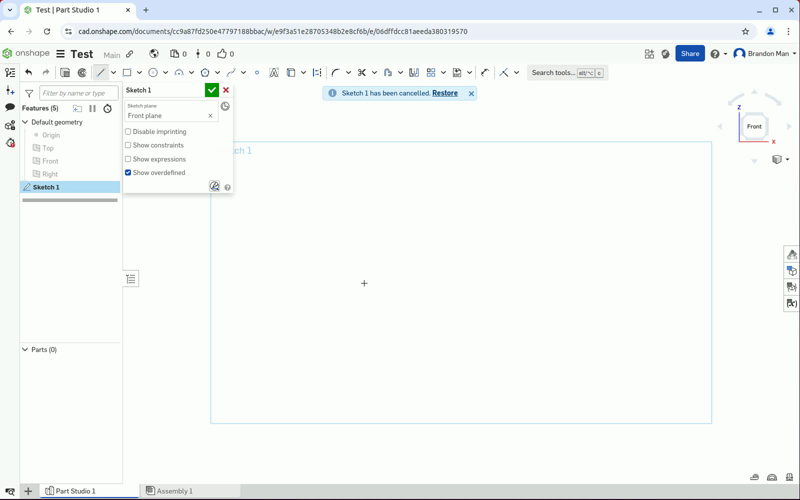
click(364, 282)
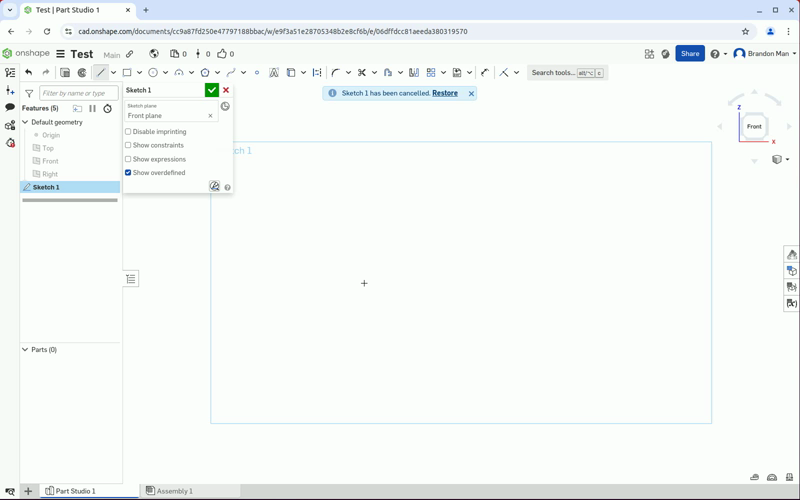
key_up(shift)
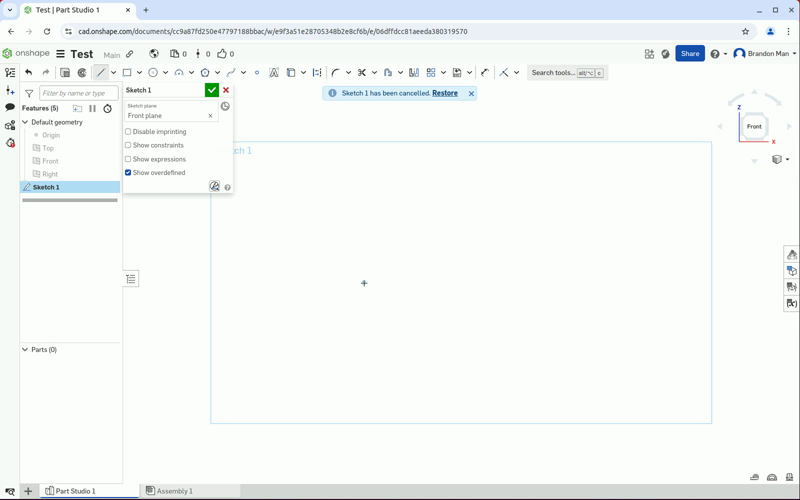
key_down(shift)
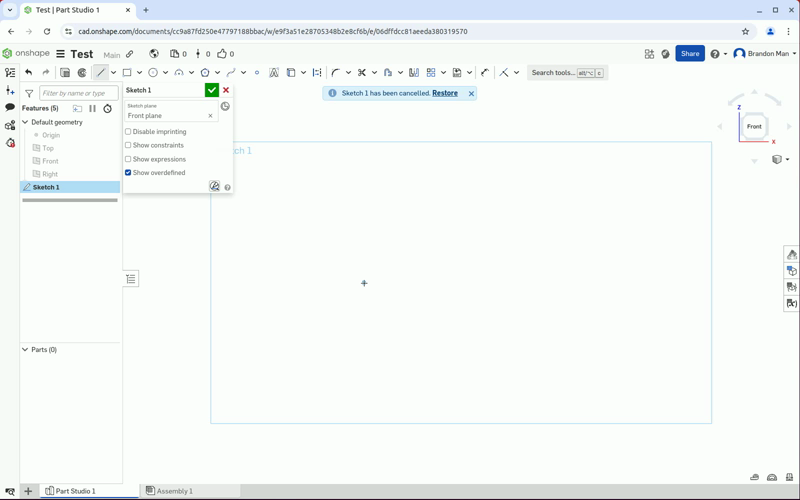
mouse_move(461, 282)
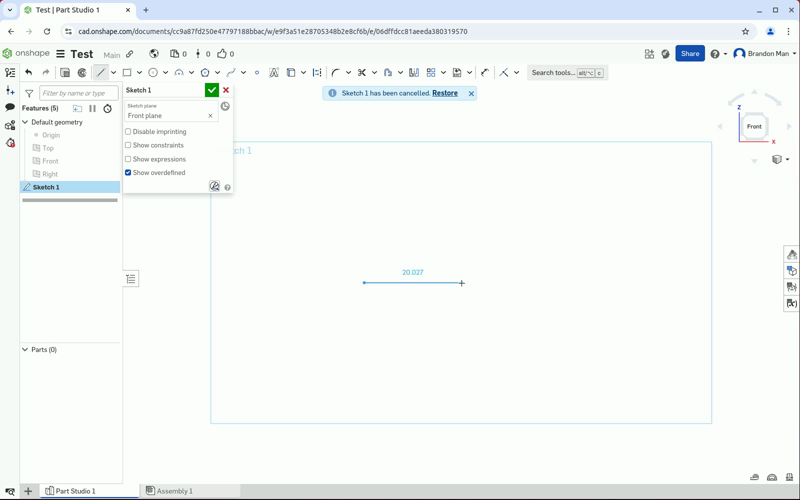
click(461, 282)
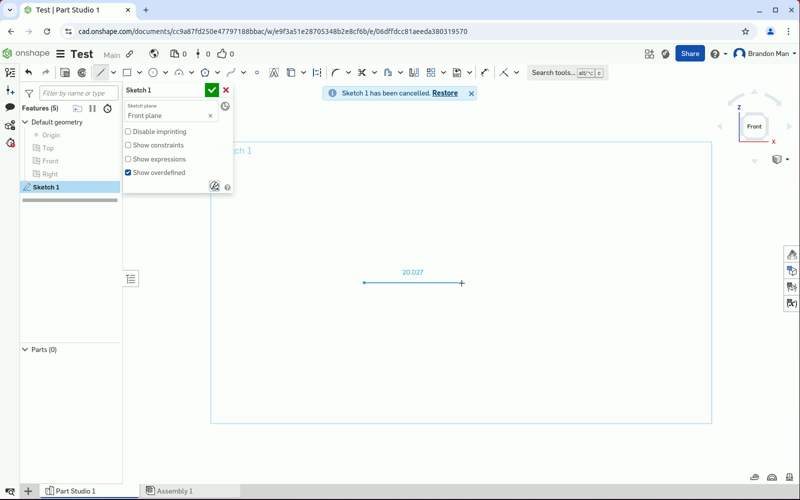
key_up(shift)
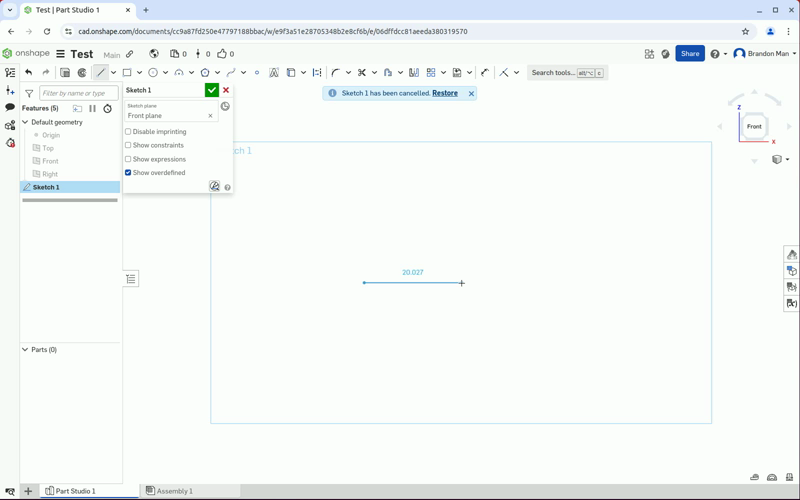
key_down(shift)
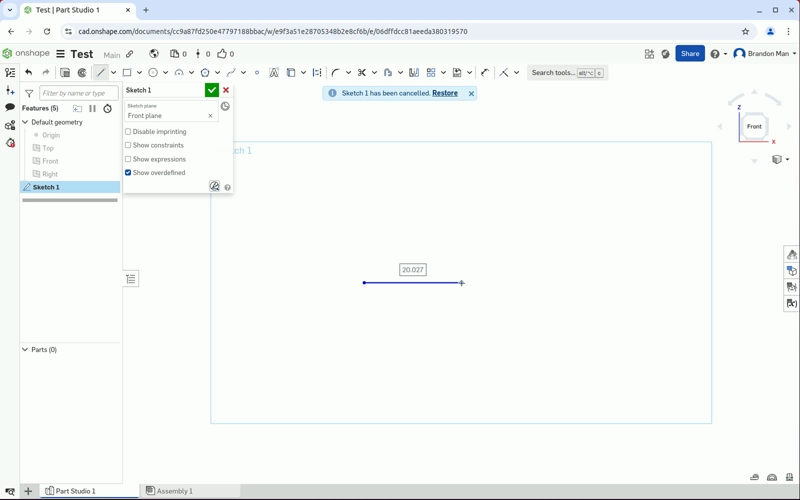
mouse_move(557, 282)
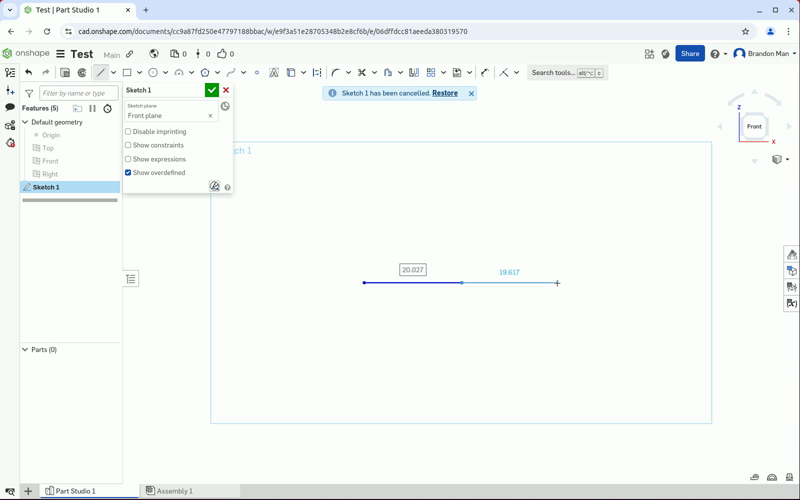
click(557, 282)
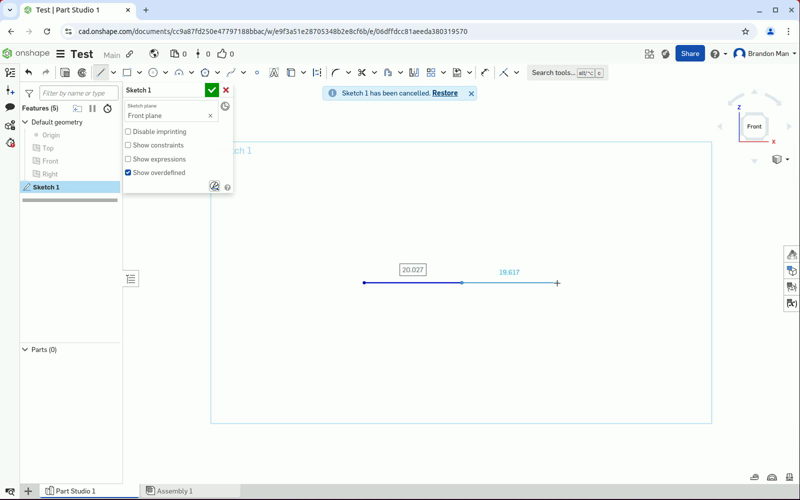
key_up(shift)
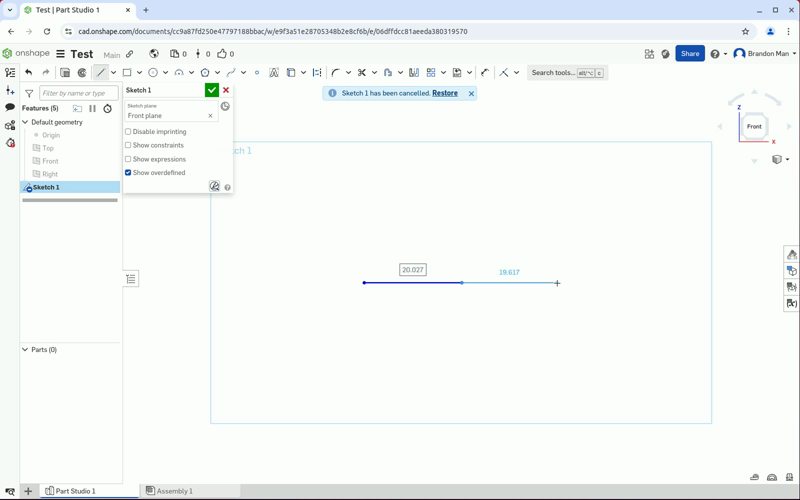
key_down(shift)
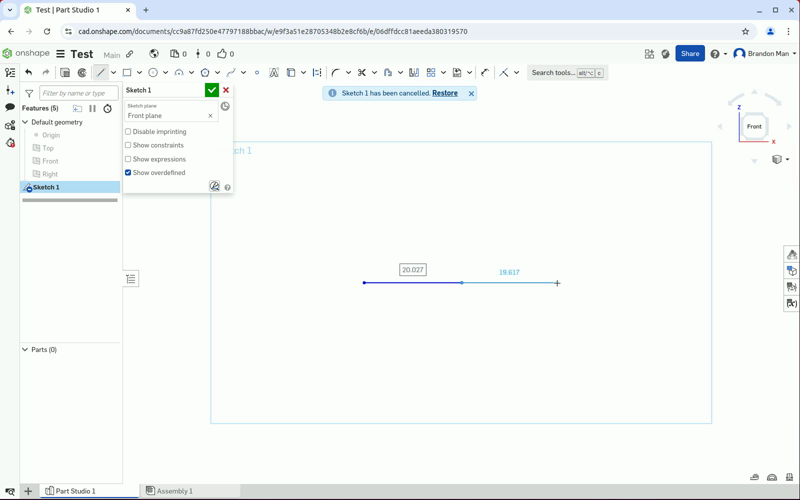
mouse_move(587, 282)
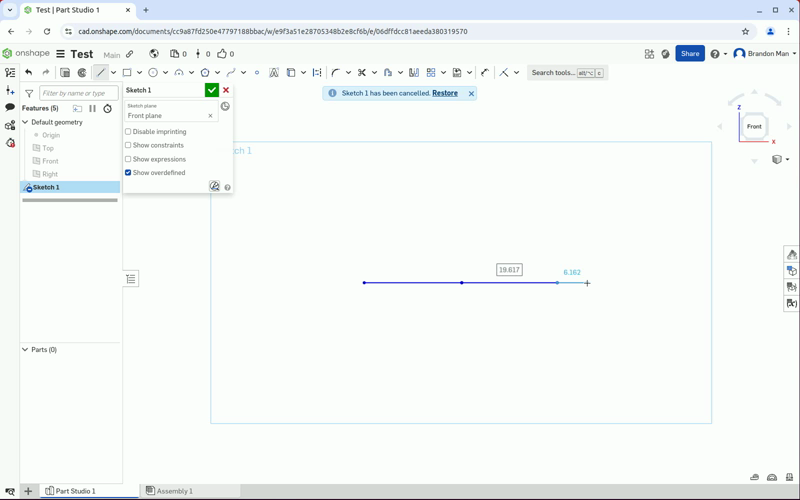
mouse_move(557, 270)
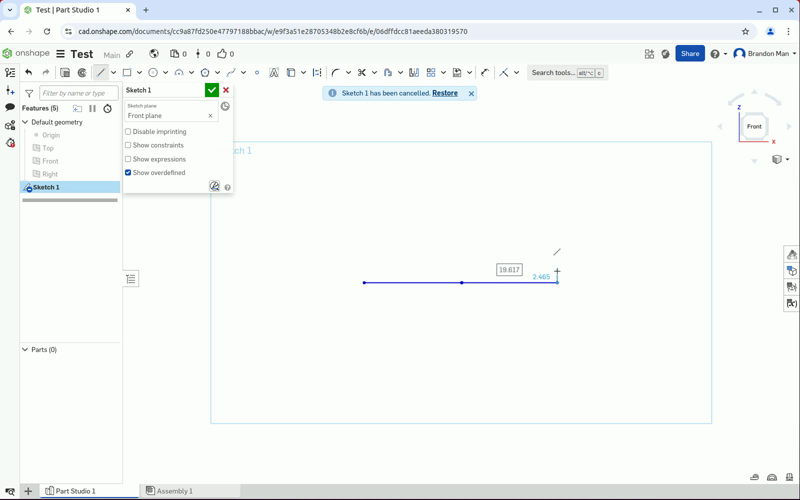
click(557, 270)
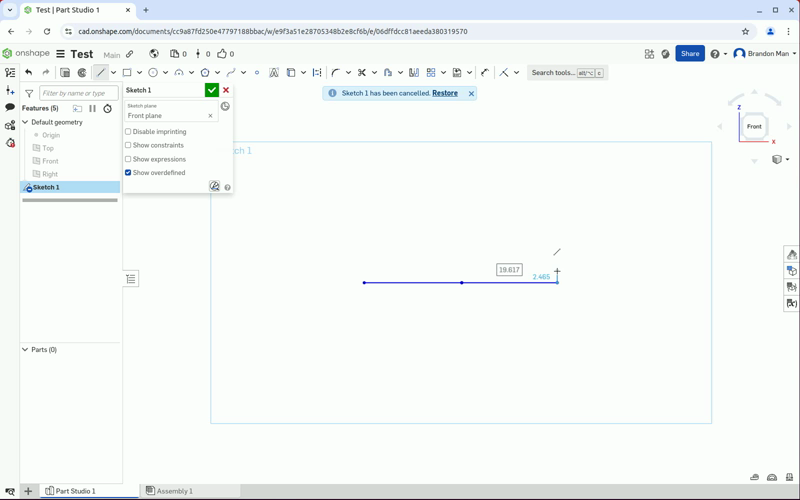
key_up(shift)
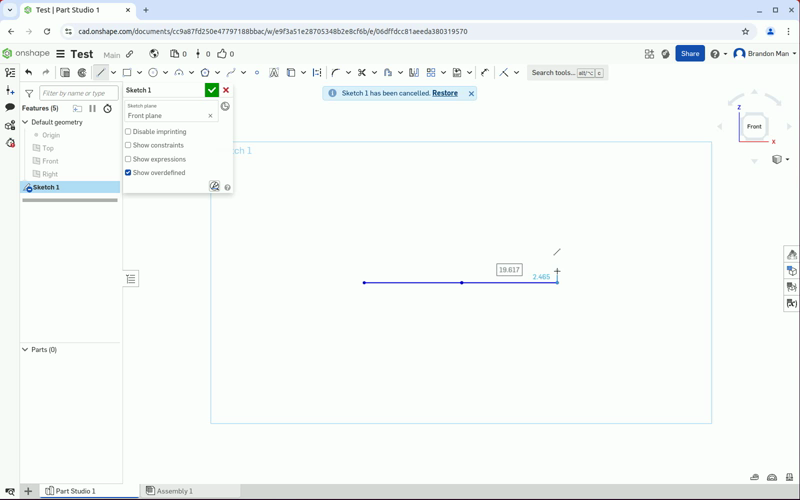
key_down(shift)
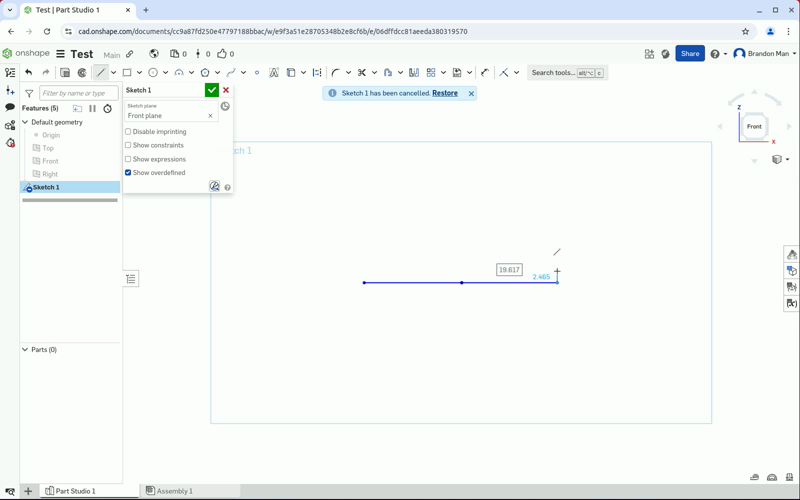
mouse_move(390, 270)
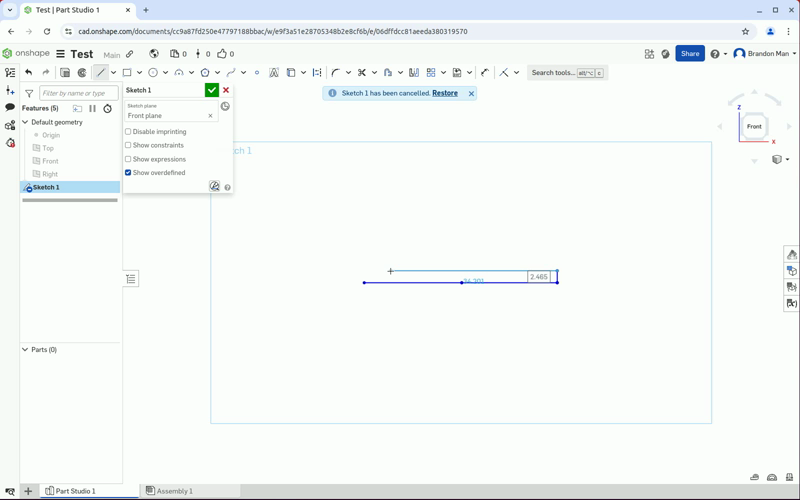
click(390, 270)
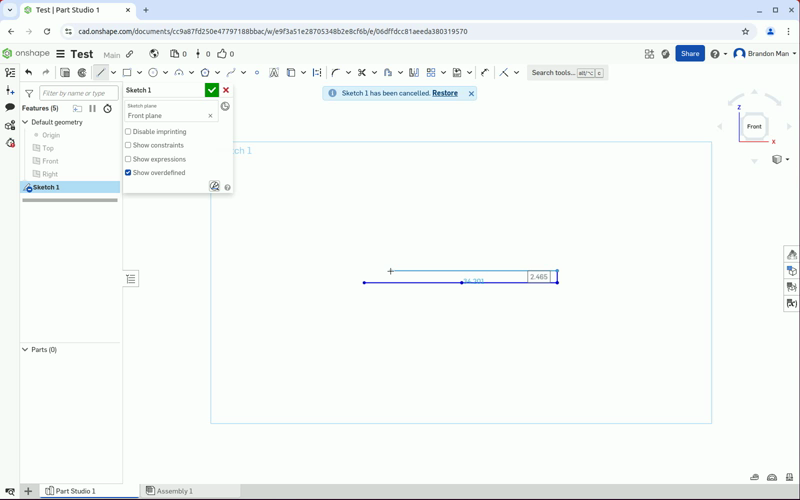
key_up(shift)
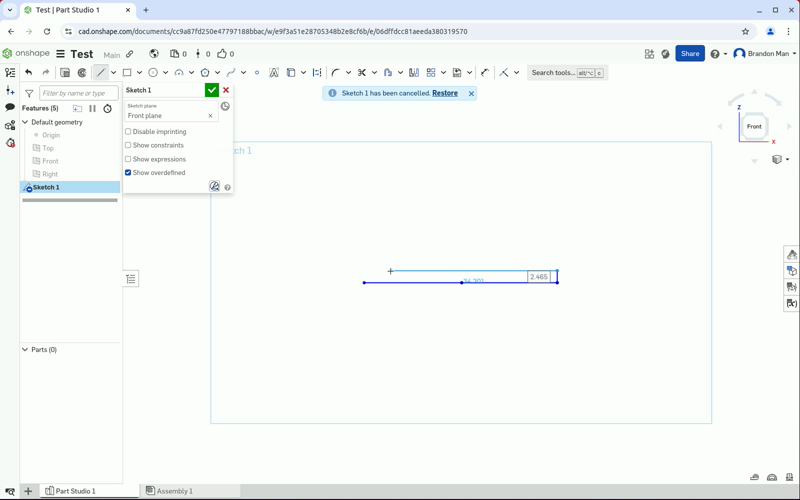
key_down(shift)
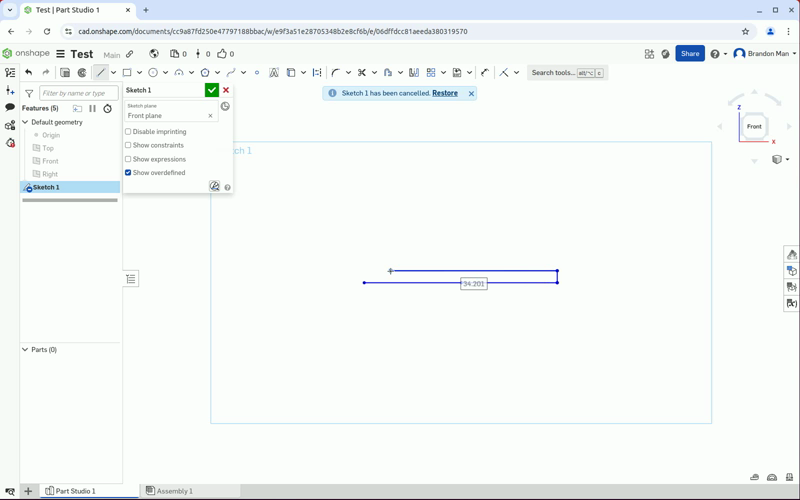
mouse_move(420, 270)
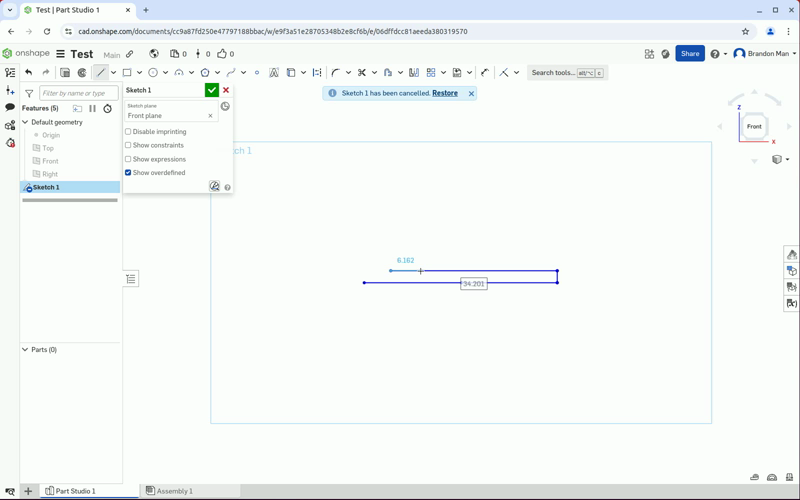
mouse_move(390, 226)
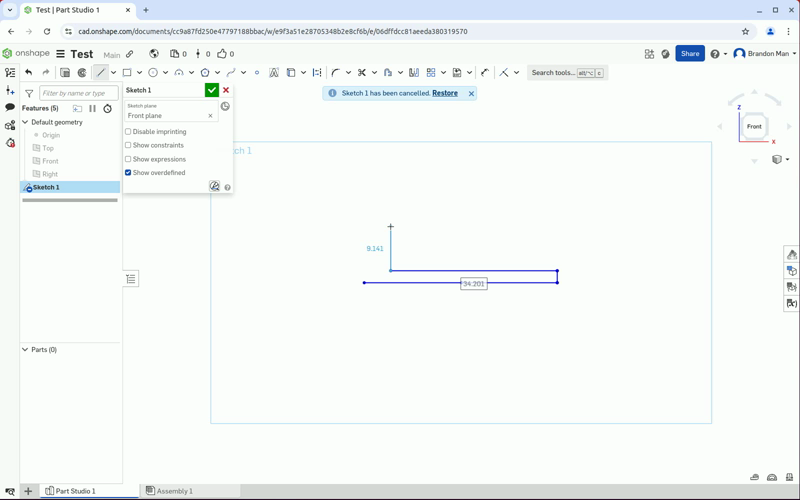
click(390, 226)
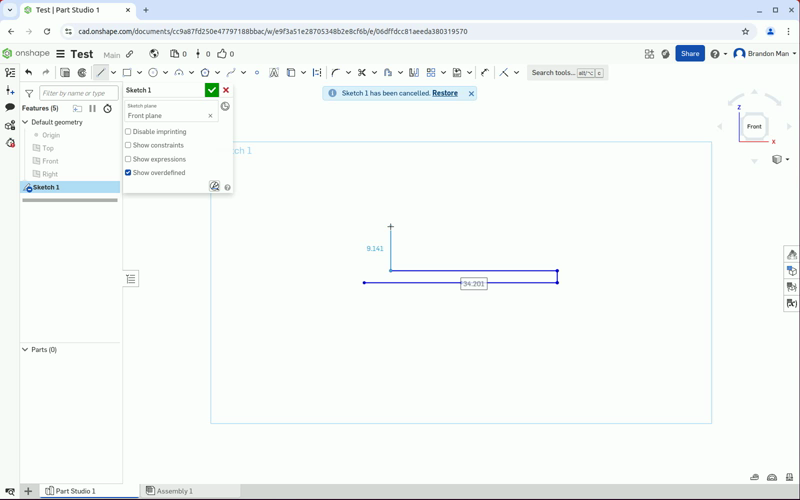
key_up(shift)
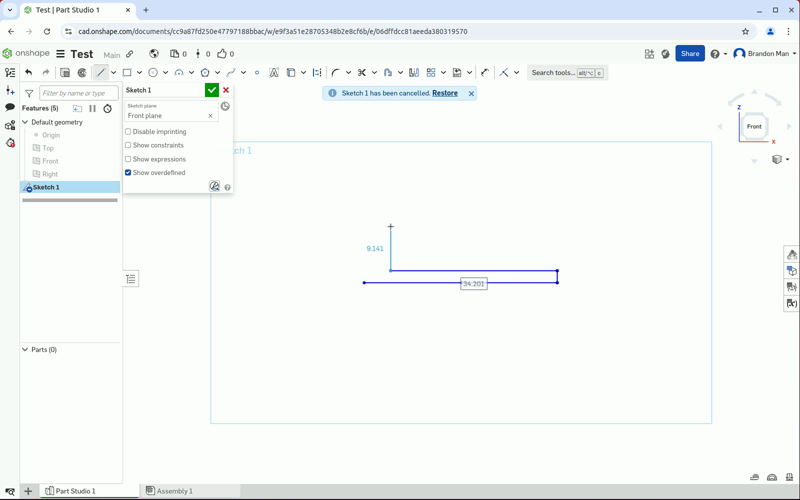
key_down(shift)
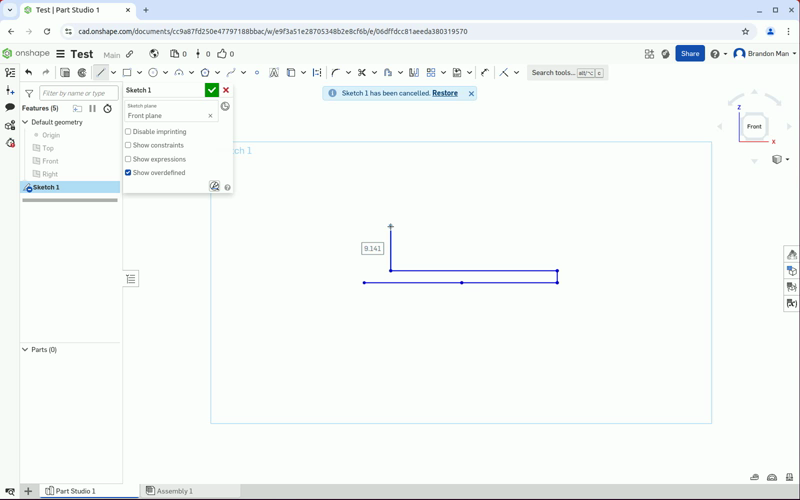
mouse_move(420, 226)
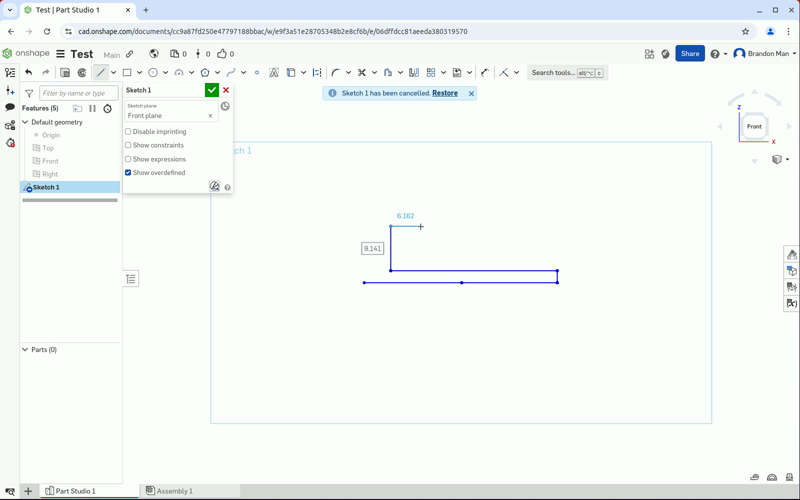
mouse_move(364, 226)
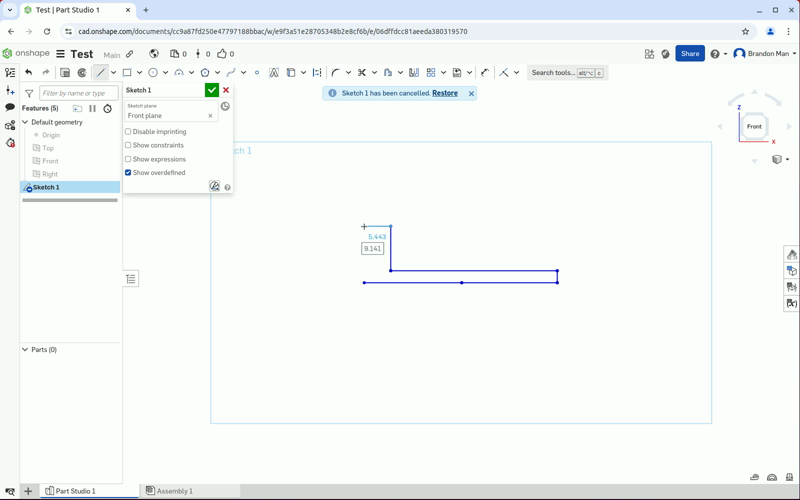
click(364, 226)
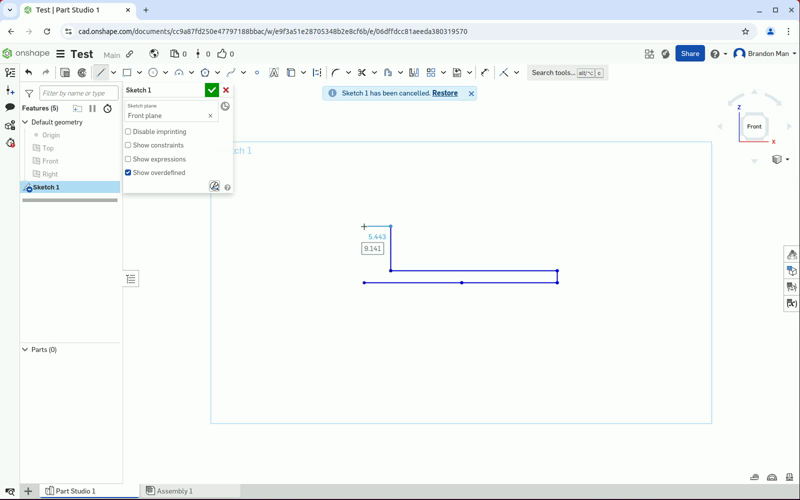
key_up(shift)
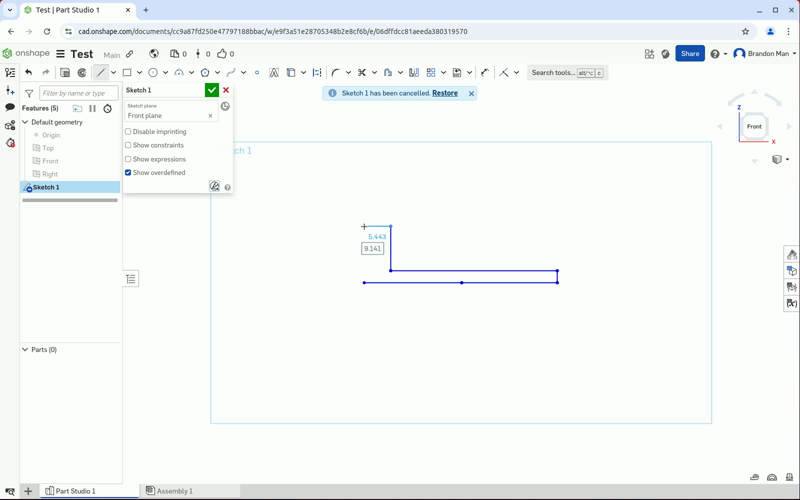
mouse_move(394, 226)
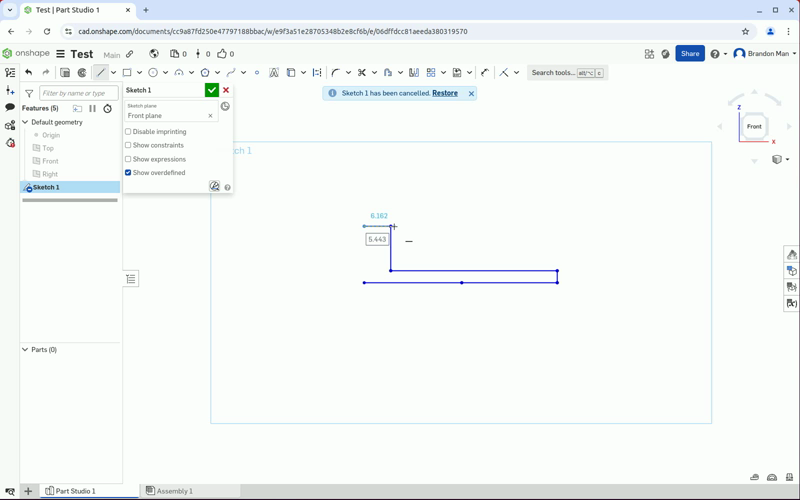
key_down(shift)
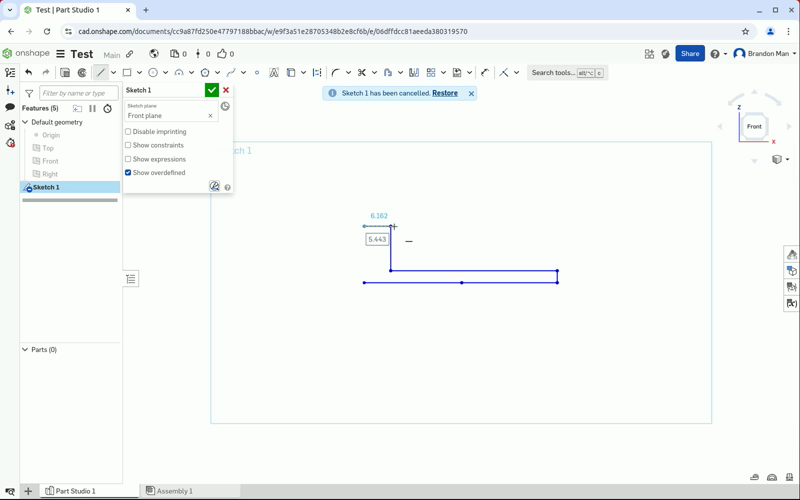
mouse_move(364, 282)
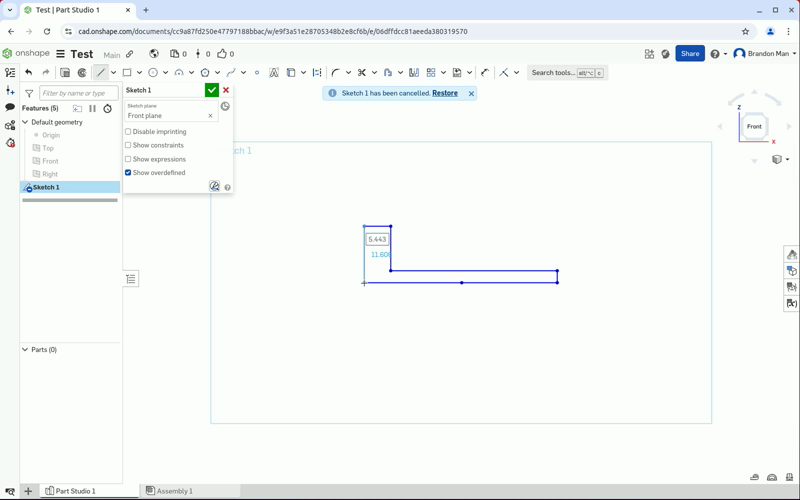
key_up(shift)
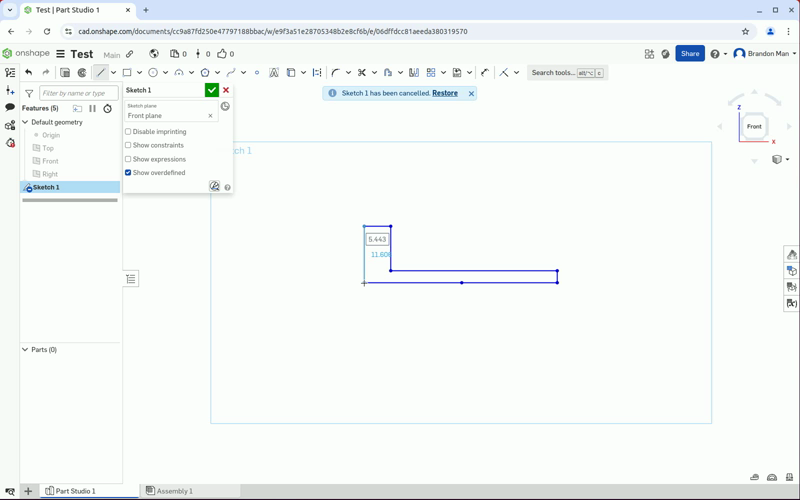
click(364, 282)
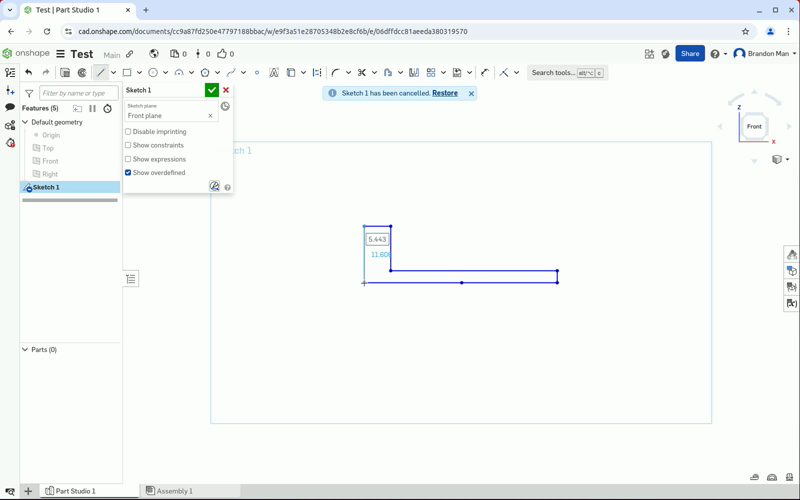
key(esc)
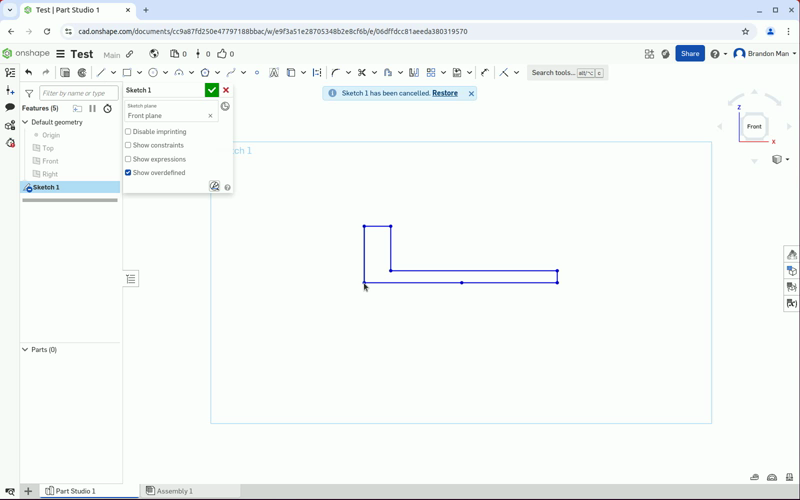
mouse_move(518, 275)
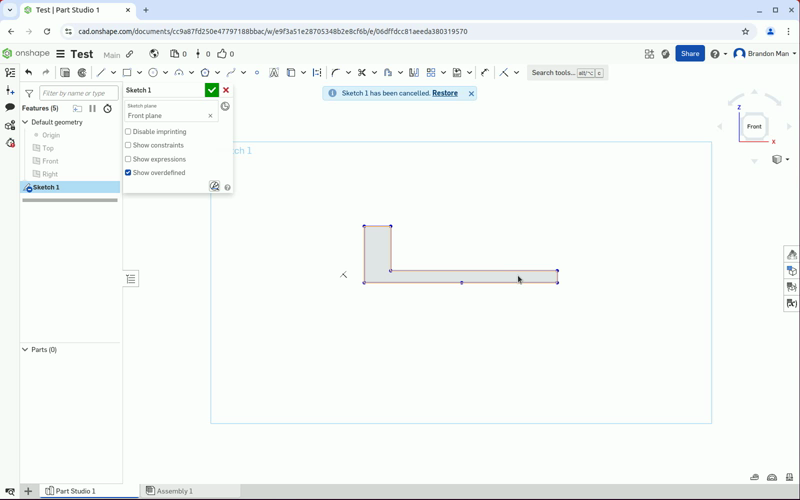
click(518, 275)
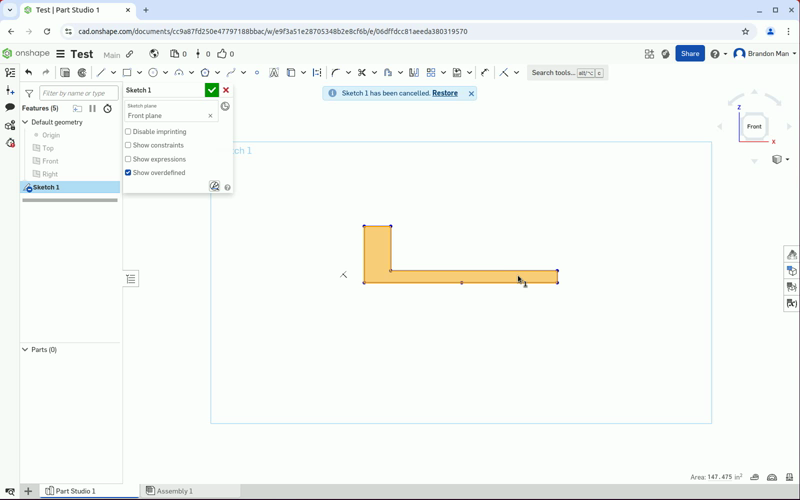
mouse_move(73, 352)
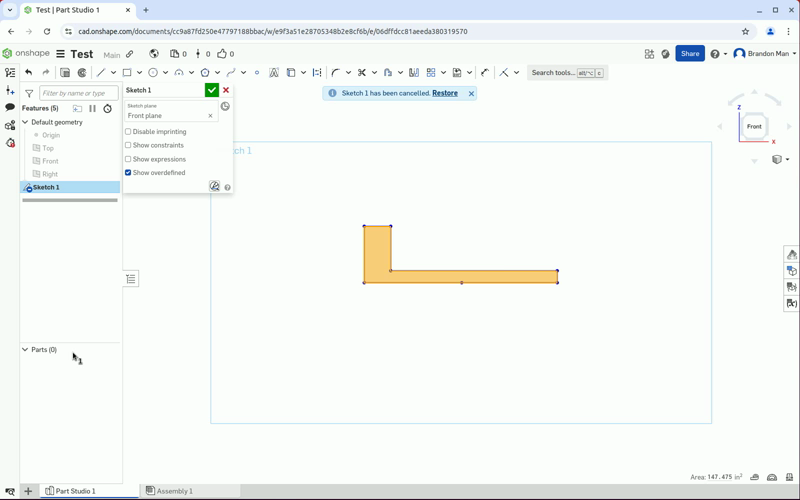
key(shift+y)
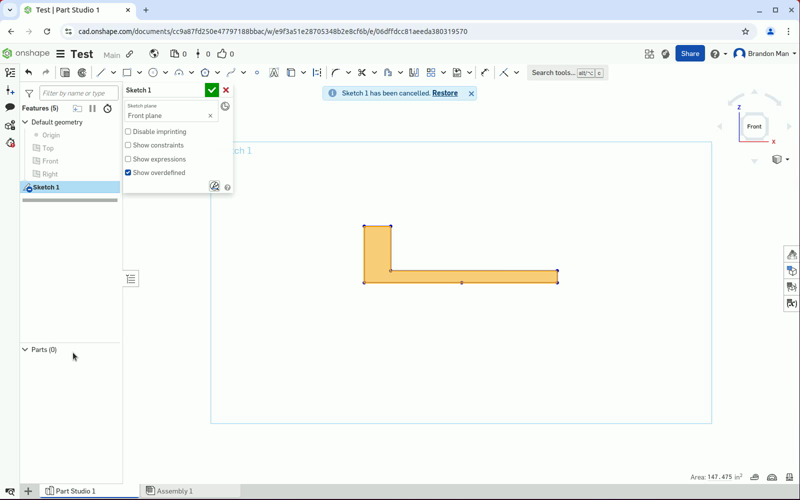
key(shift+e)
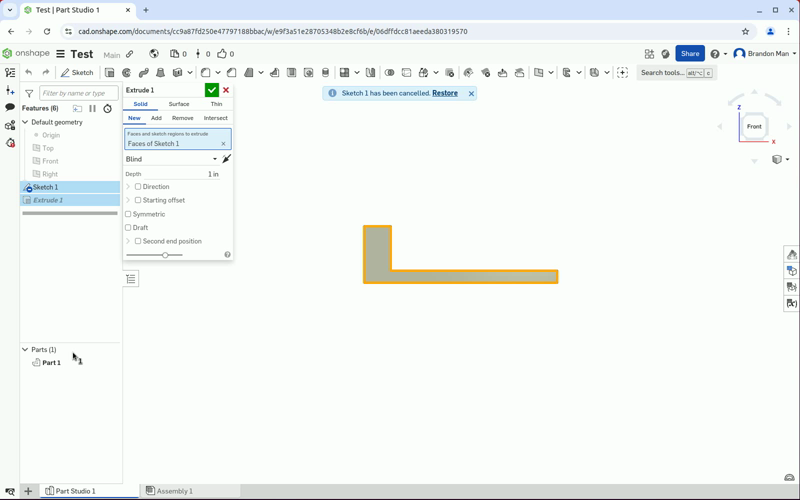
mouse_move(143, 106)
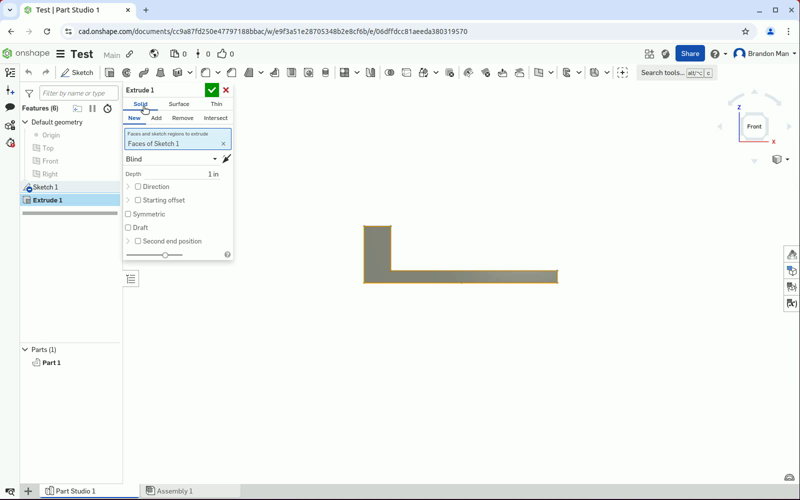
click(143, 106)
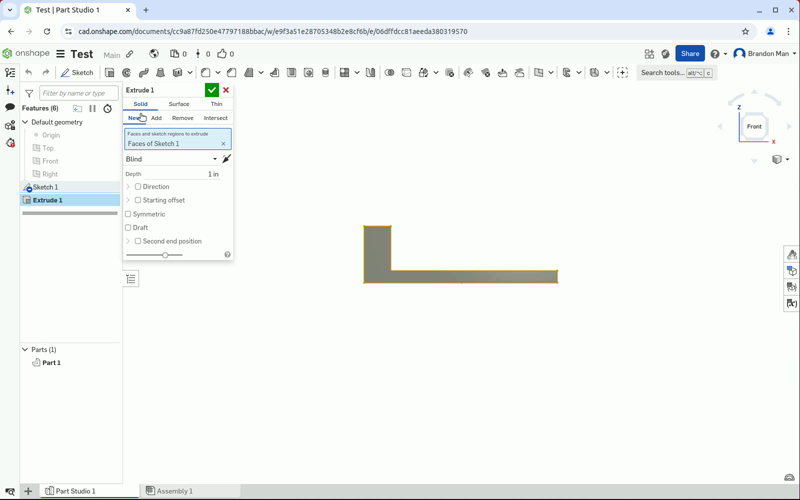
mouse_move(137, 120)
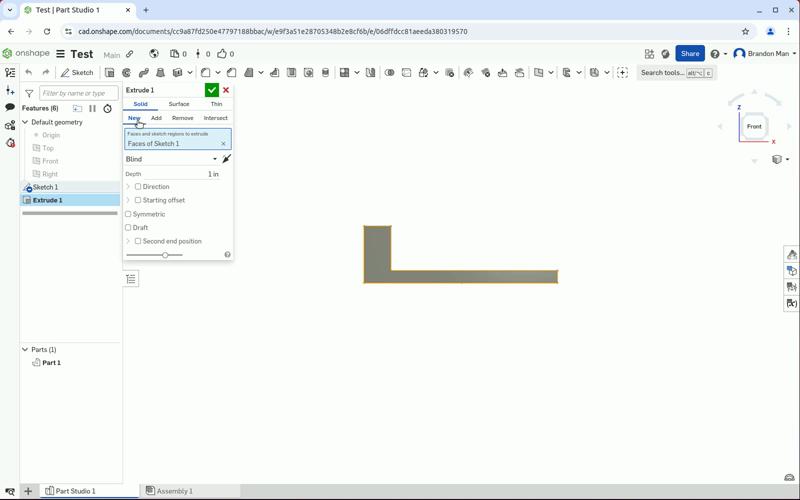
click(137, 120)
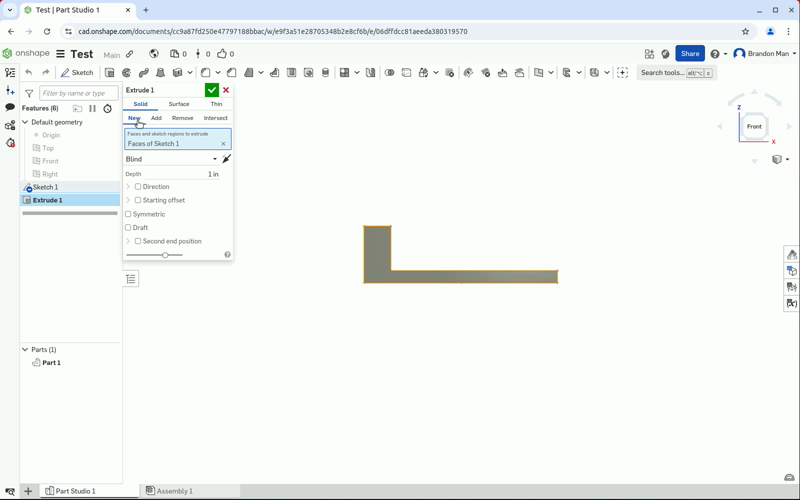
key(tab, 4)
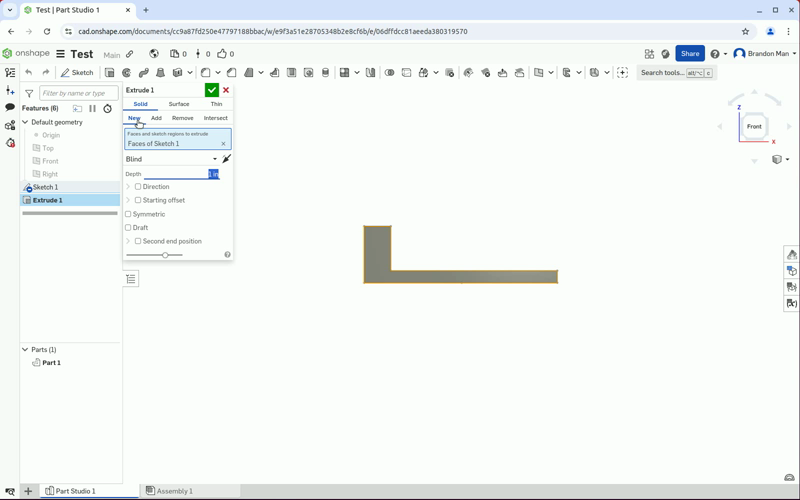
text(17.09)
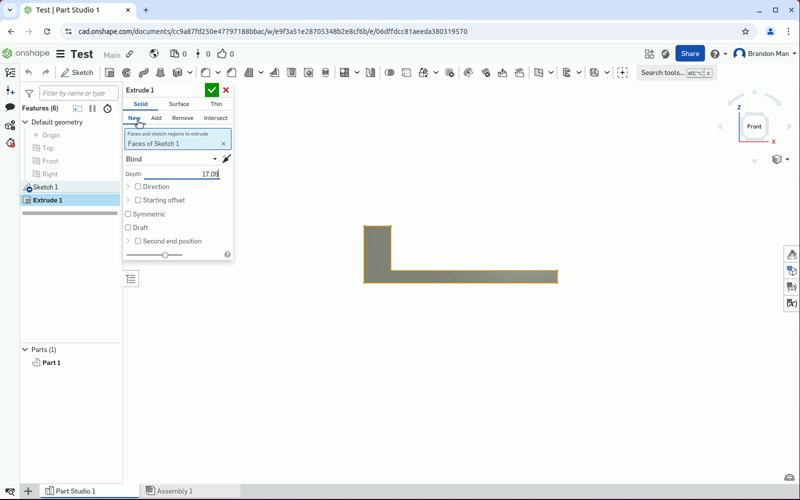
key(enter)
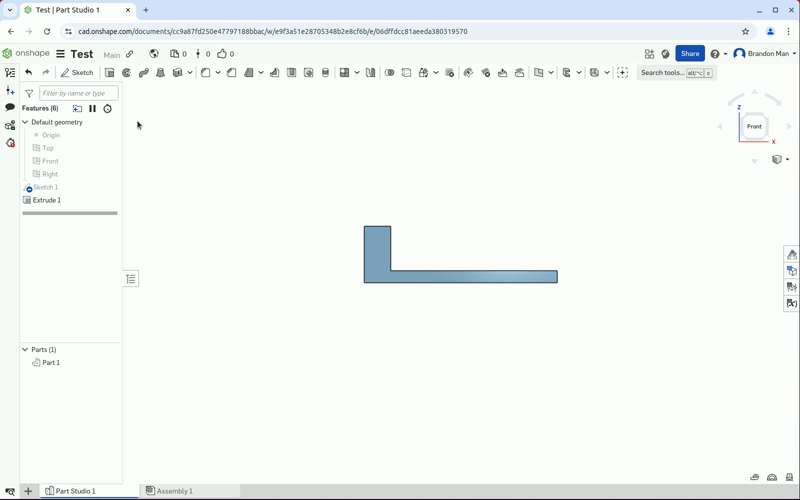
key(shift+h)
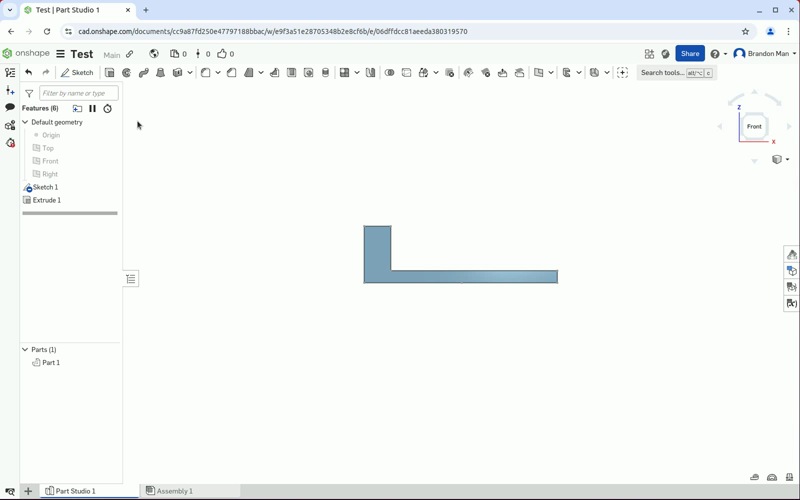
key(shift+h)
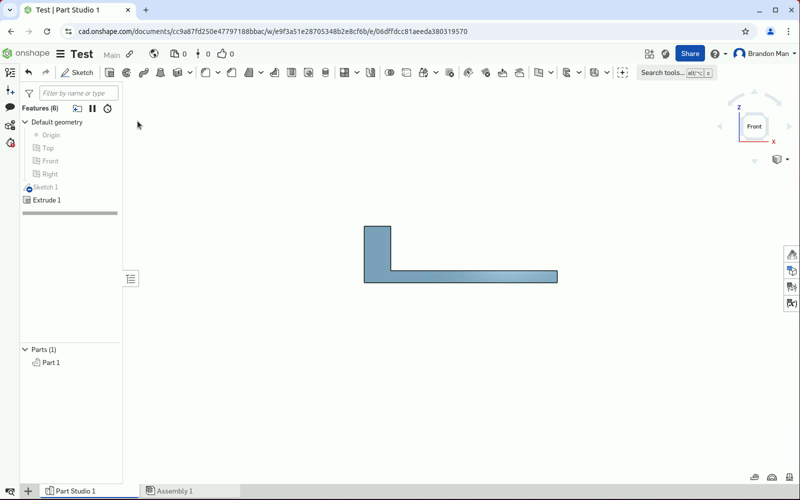
mouse_move(73, 189)
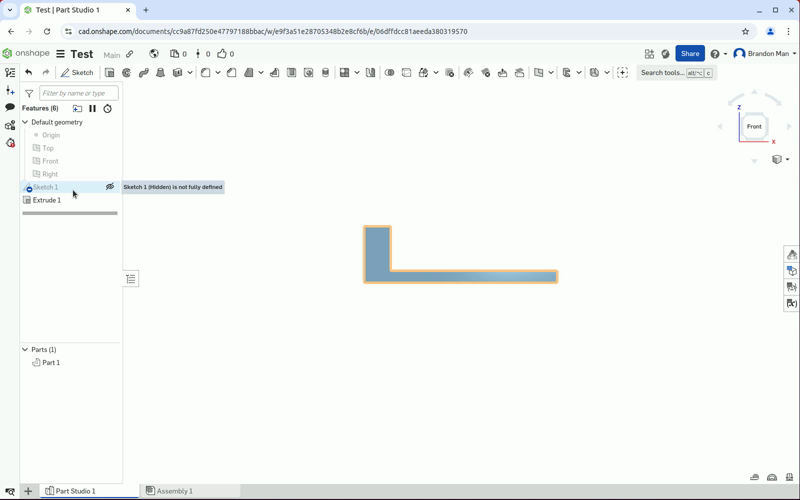
click(73, 189)
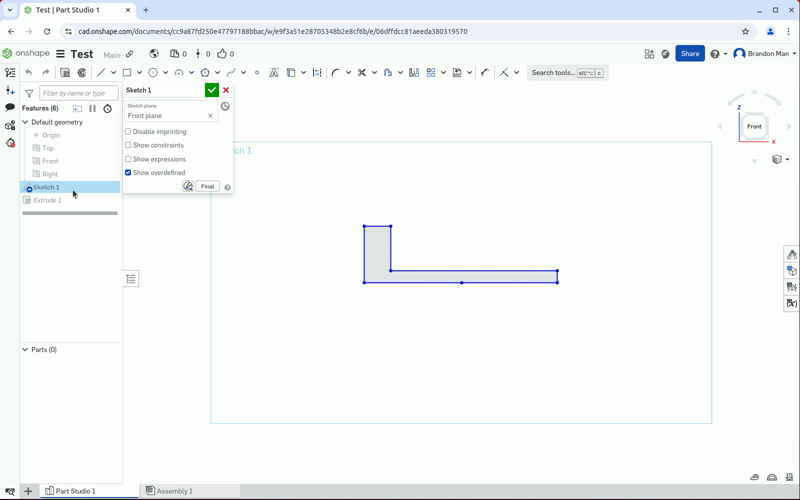
mouse_move(229, 92)
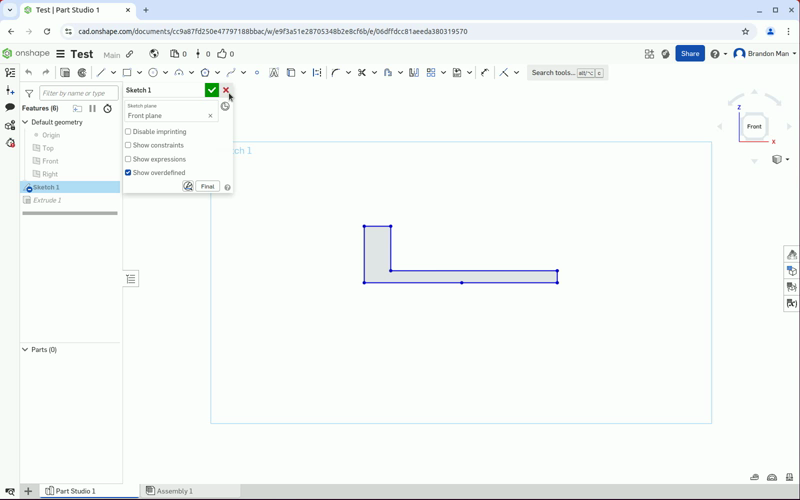
click(229, 92)
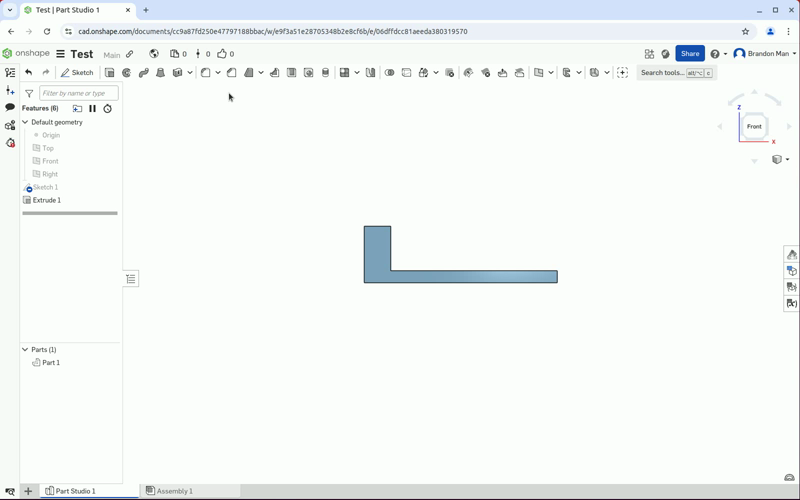
mouse_move(73, 352)
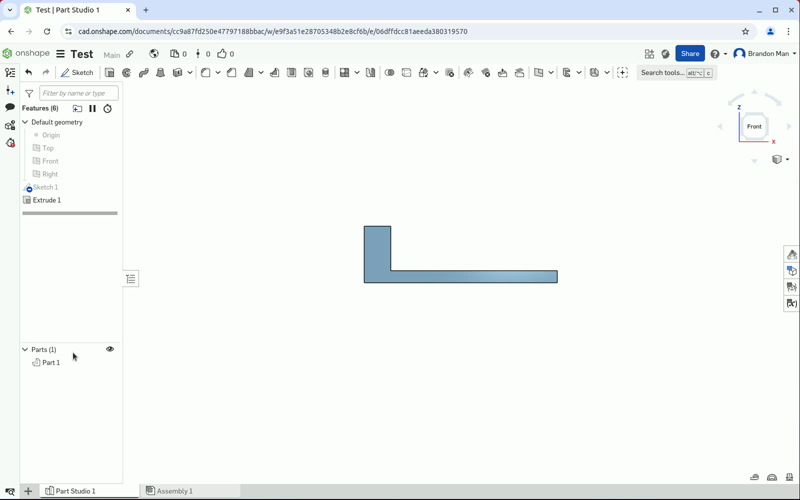
key(y)
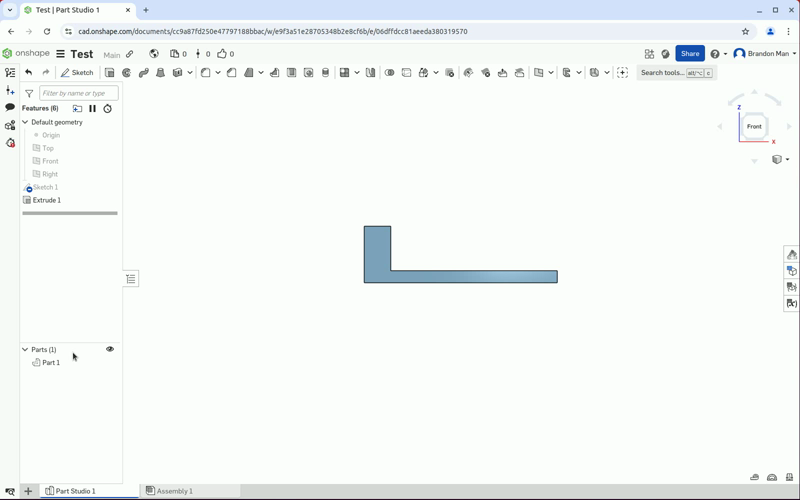
key(shift+p)
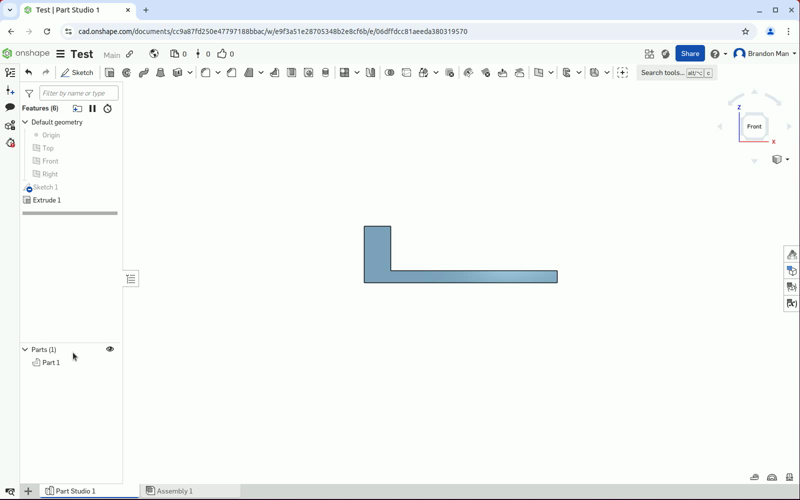
key(space)
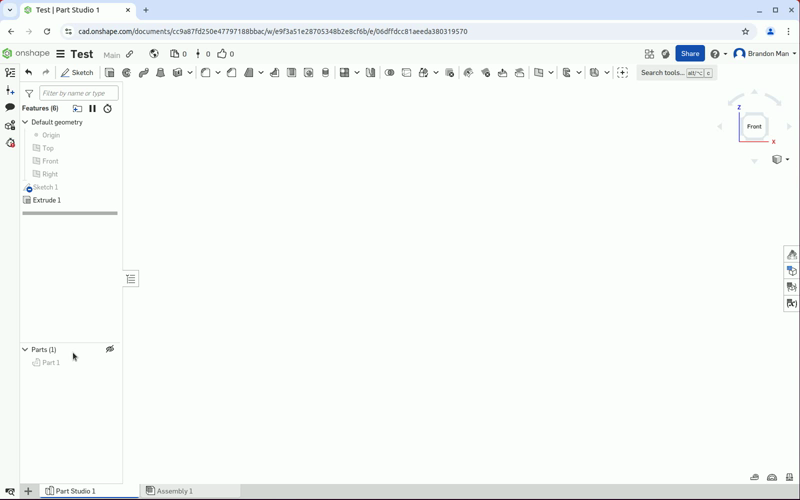
key_down(shift)
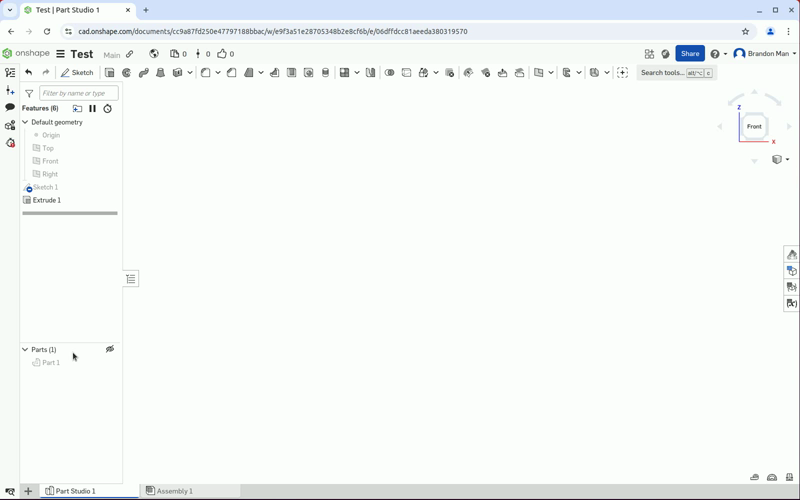
key(down)
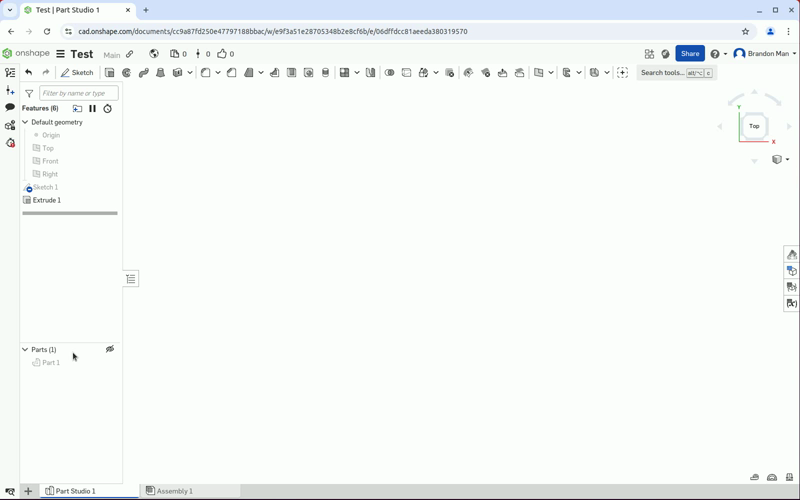
key_up(shift)
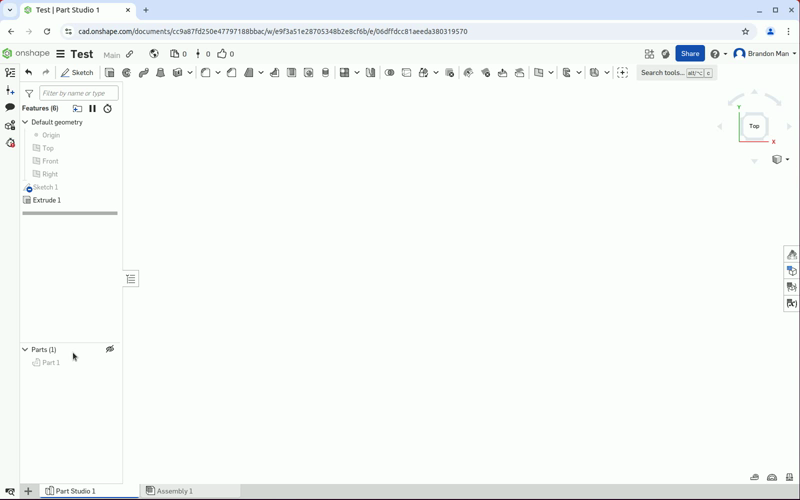
mouse_move(73, 352)
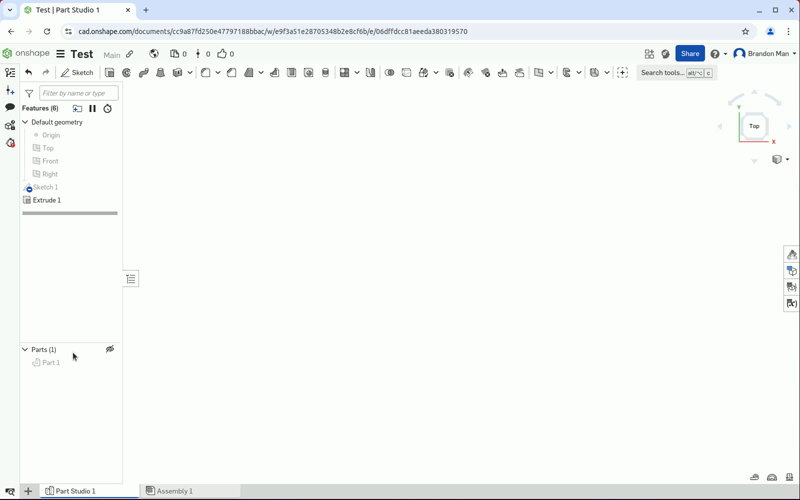
key(shift+y)
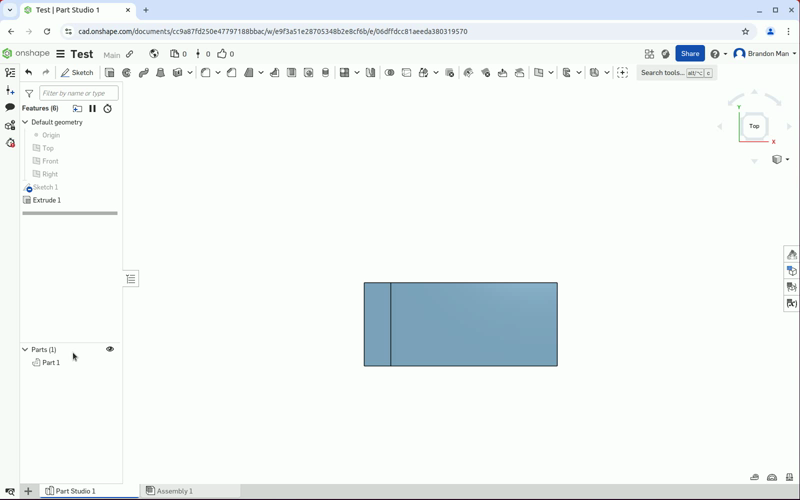
mouse_move(541, 75)
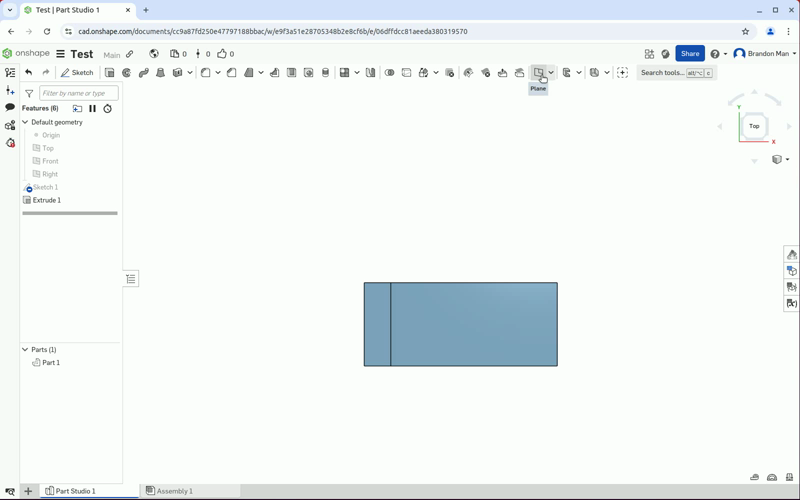
click(541, 75)
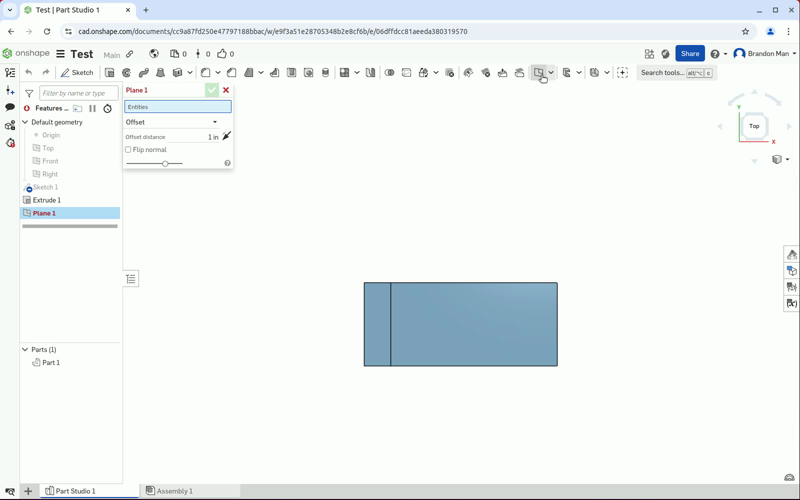
mouse_move(73, 150)
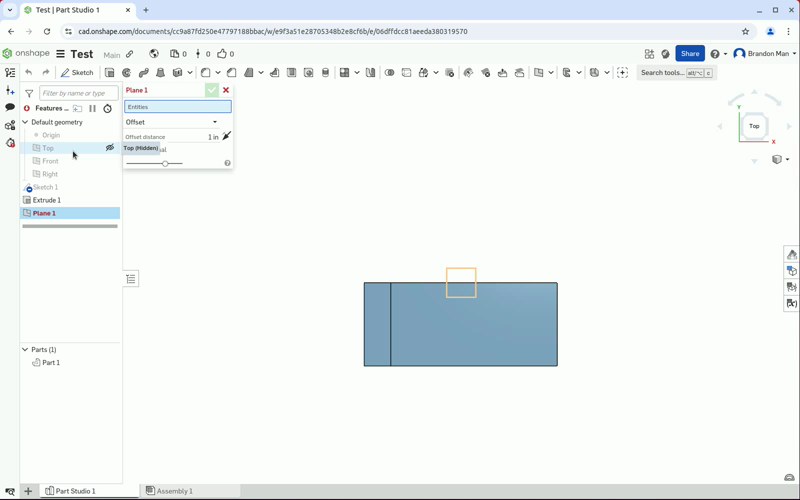
click(73, 150)
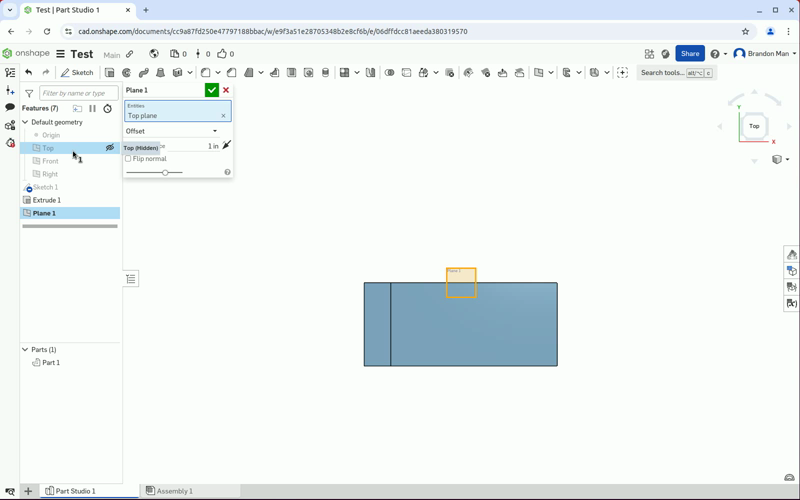
key(tab, 2)
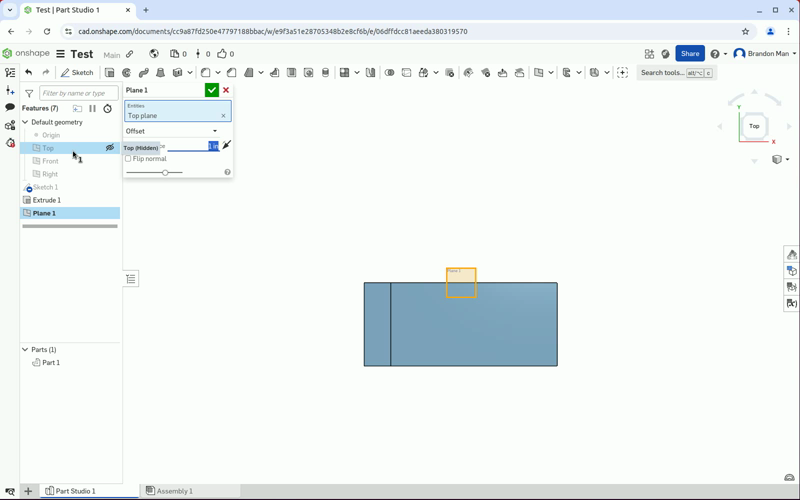
text(2.65)
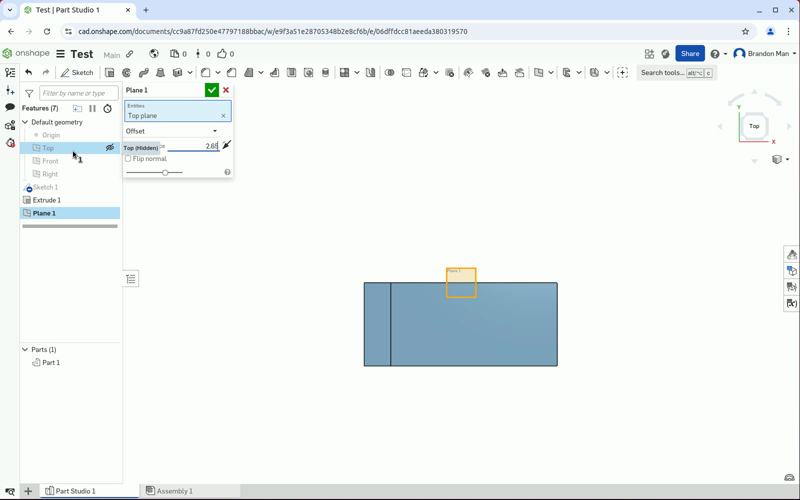
key(enter, 2)
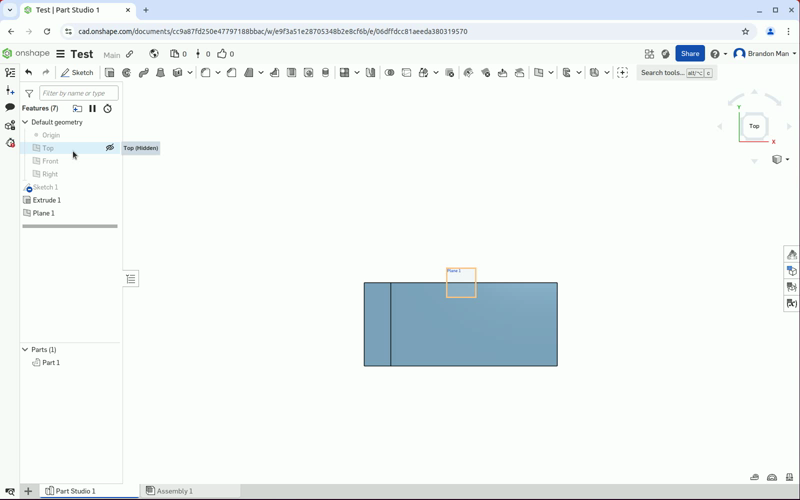
key(shift+s)
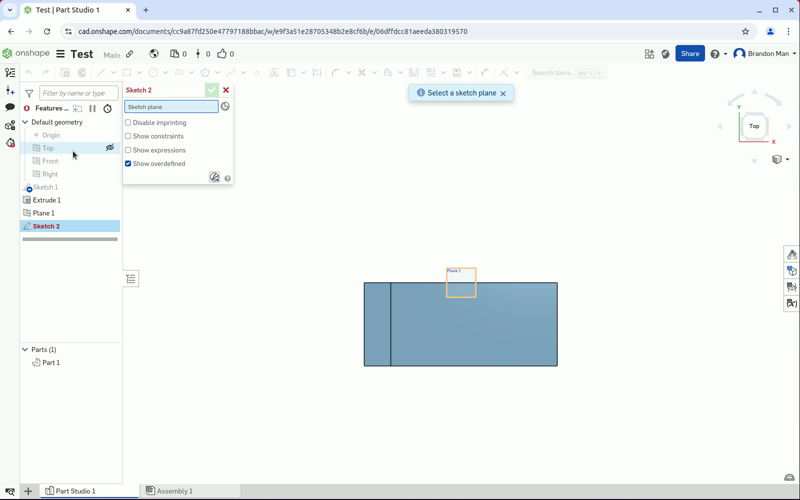
mouse_move(73, 215)
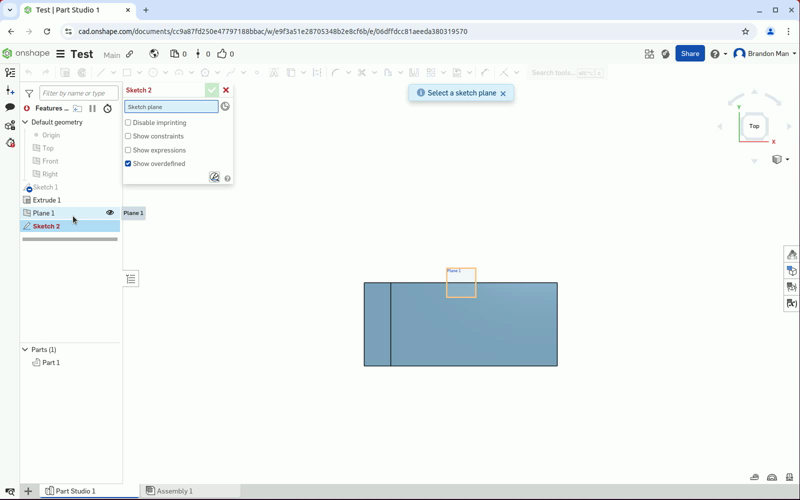
click(73, 215)
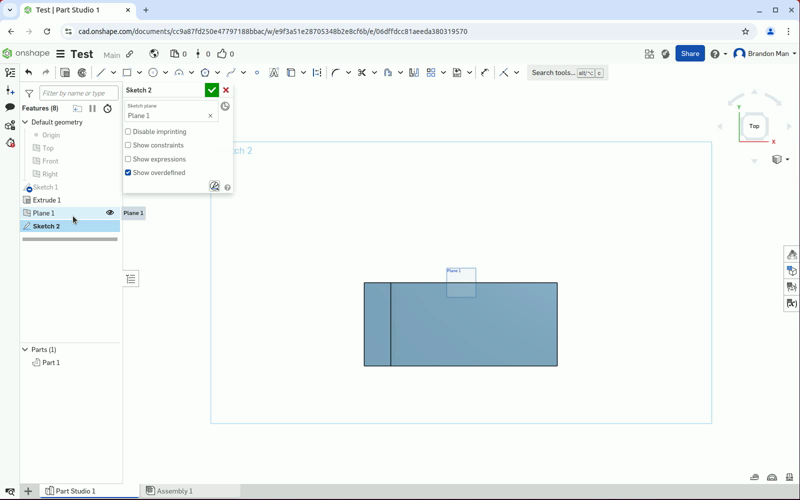
mouse_move(73, 352)
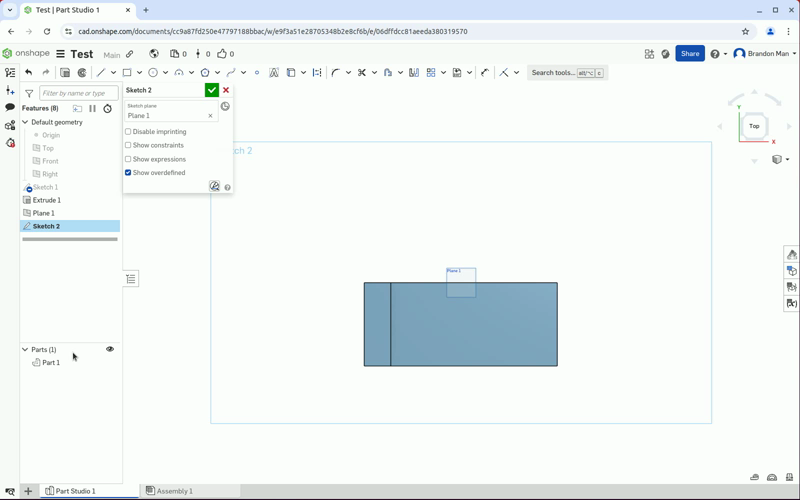
key(y)
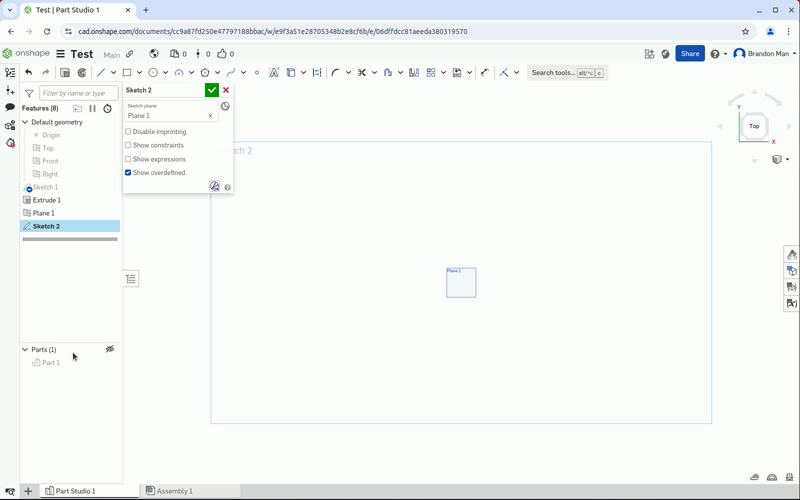
key(c)
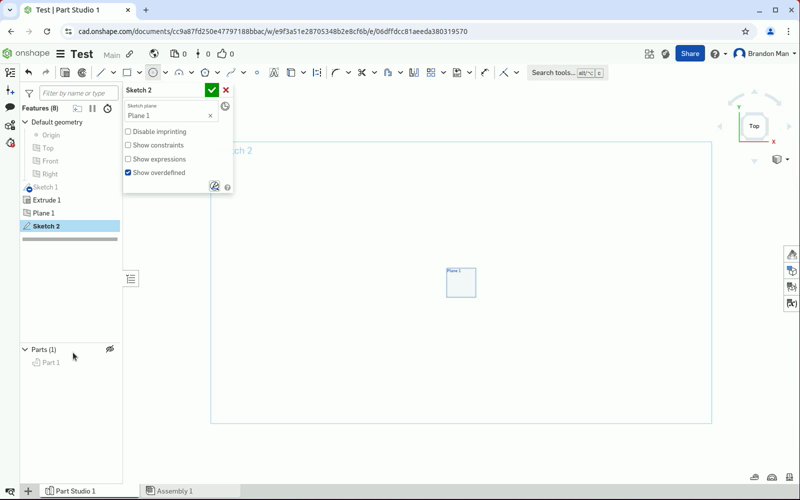
key_down(shift)
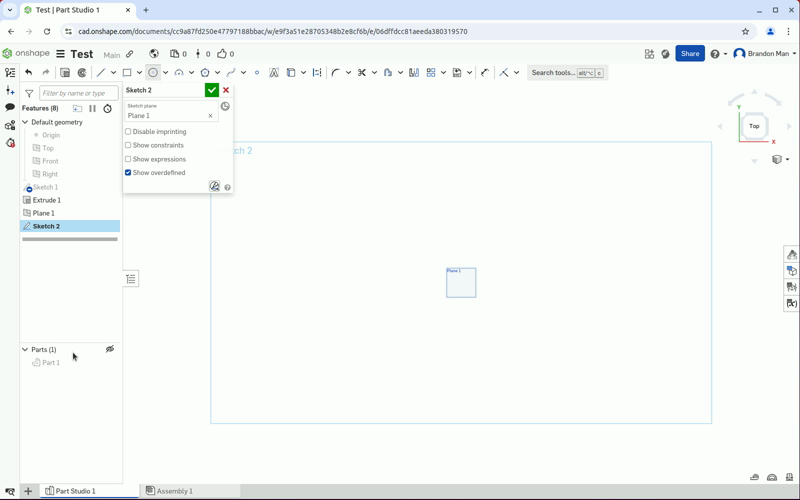
mouse_move(441, 325)
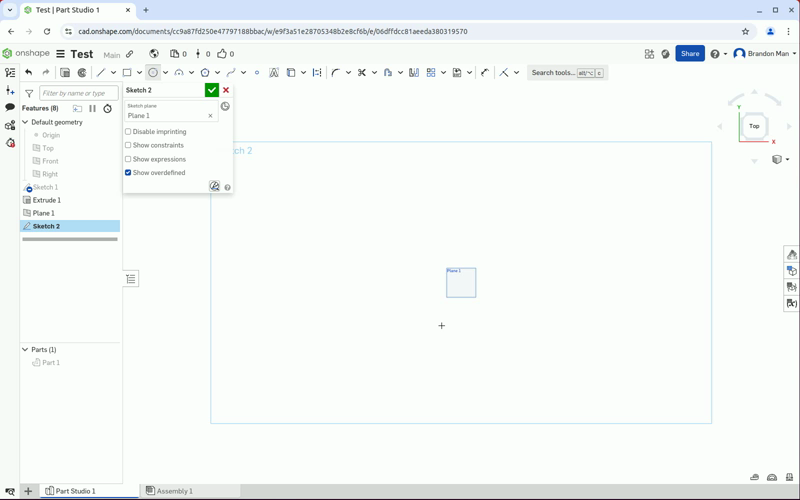
click(441, 325)
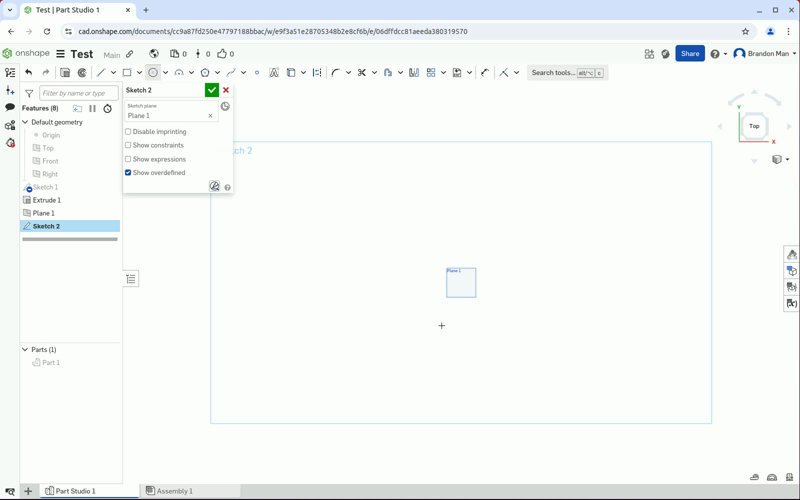
key_up(shift)
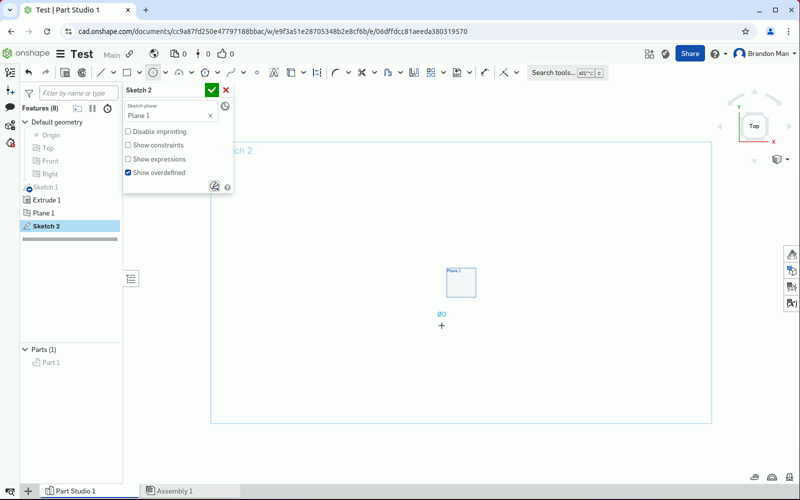
mouse_move(459, 325)
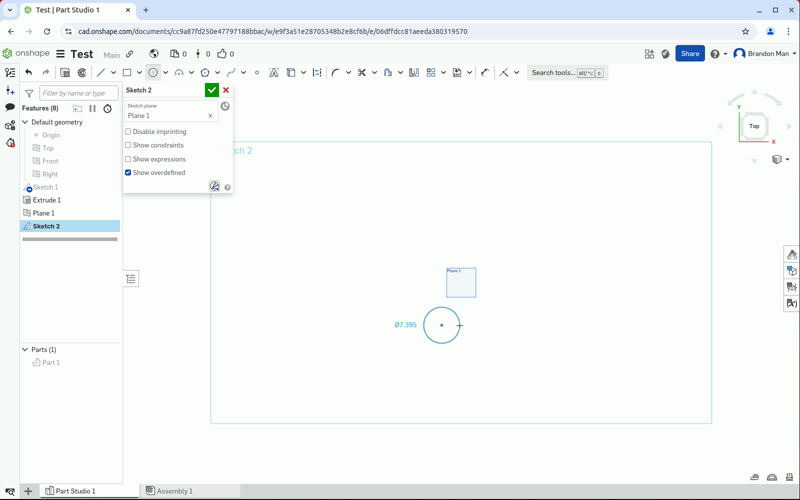
click(459, 325)
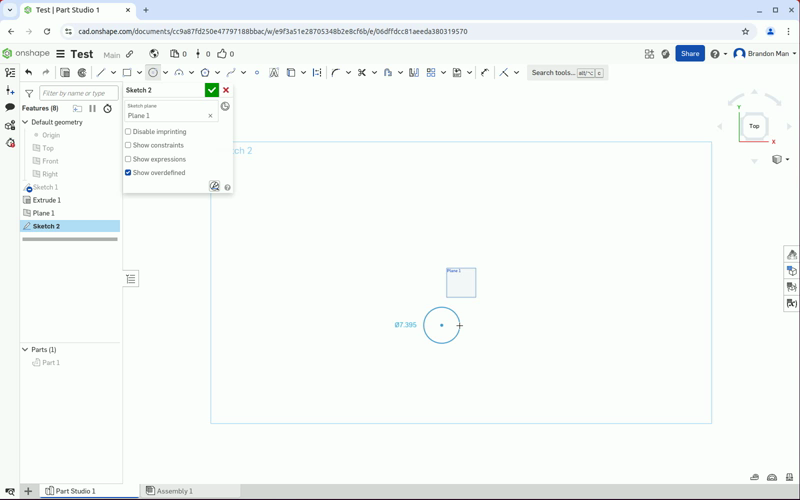
key(esc)
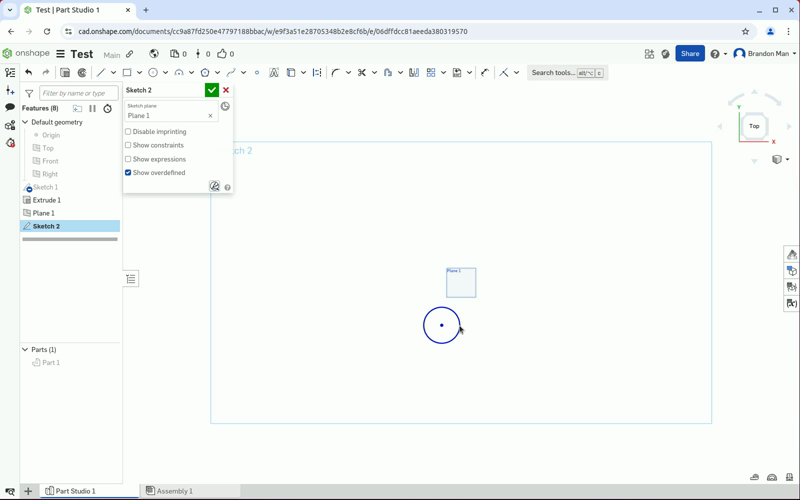
mouse_move(447, 315)
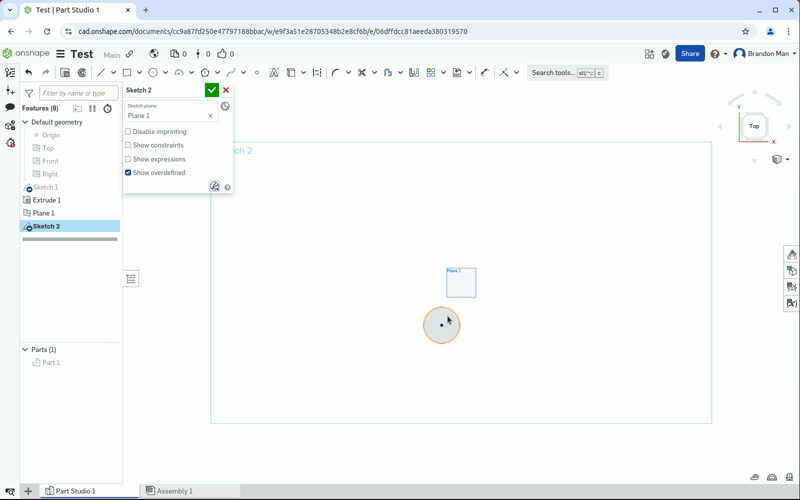
scroll(6)
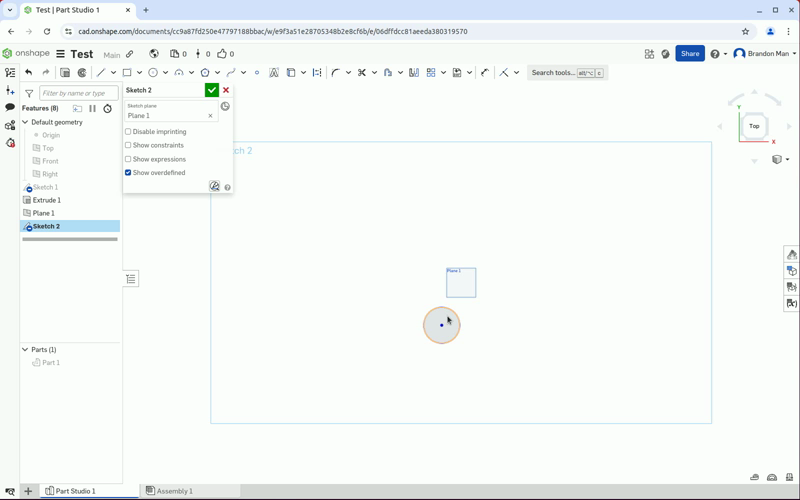
scroll(6)
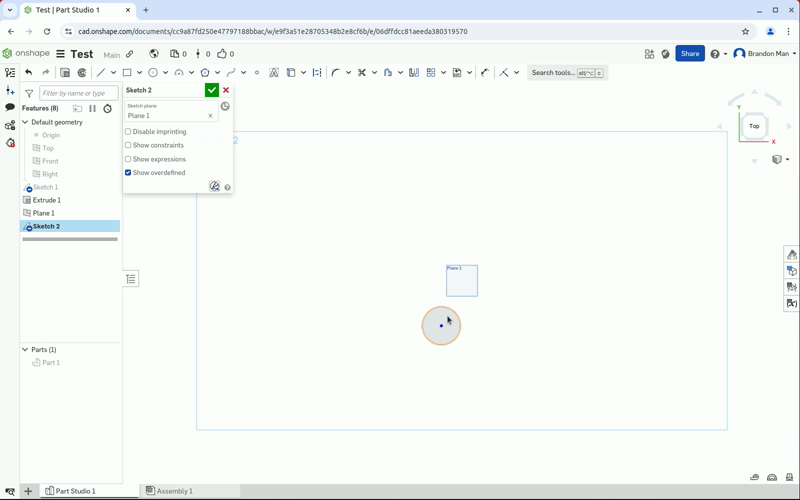
scroll(6)
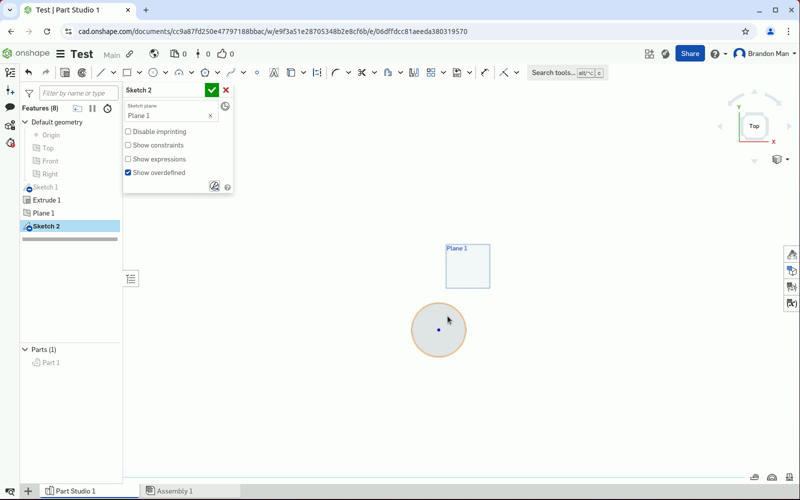
scroll(6)
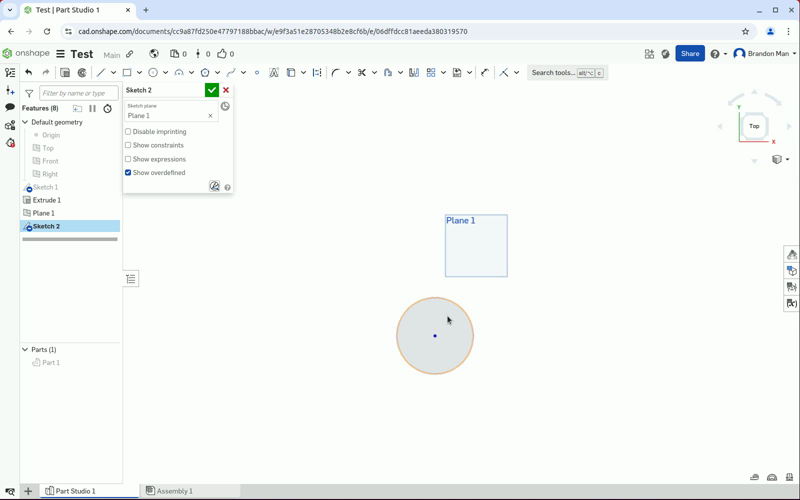
scroll(6)
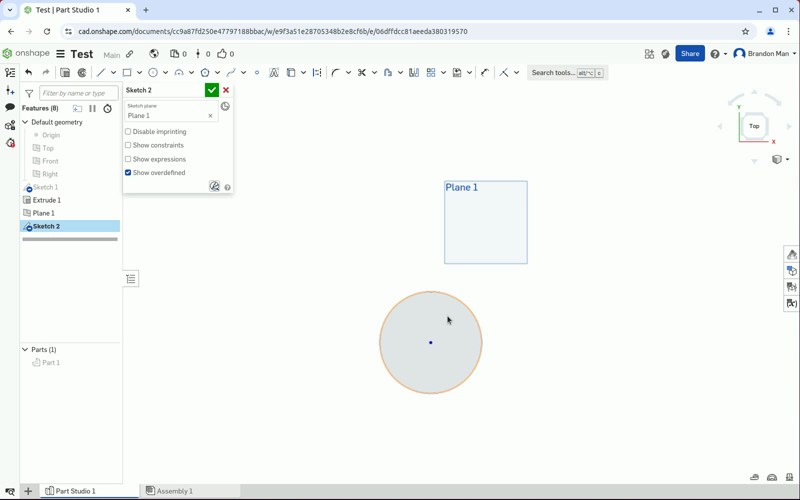
scroll(6)
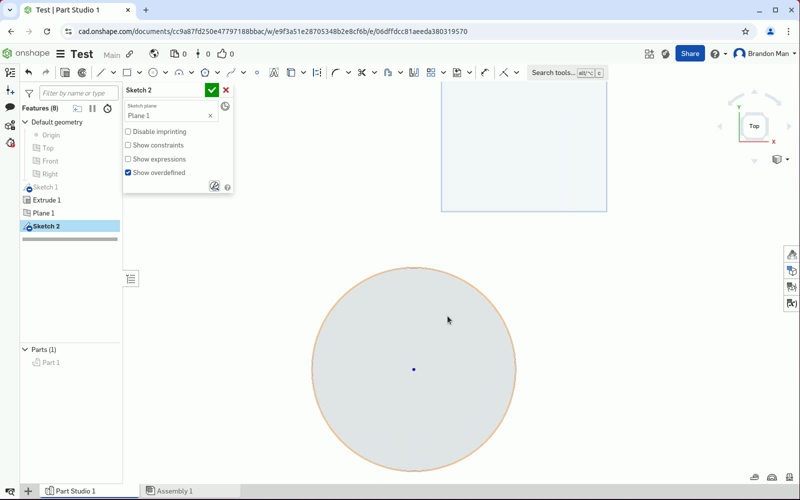
scroll(6)
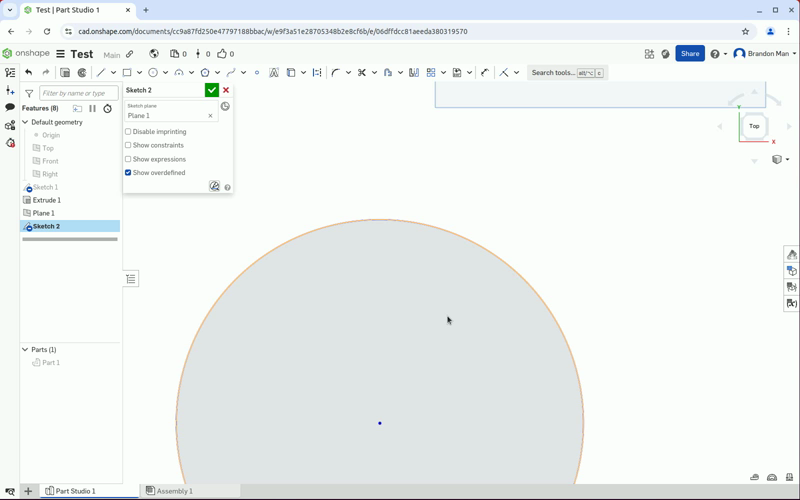
click(447, 315)
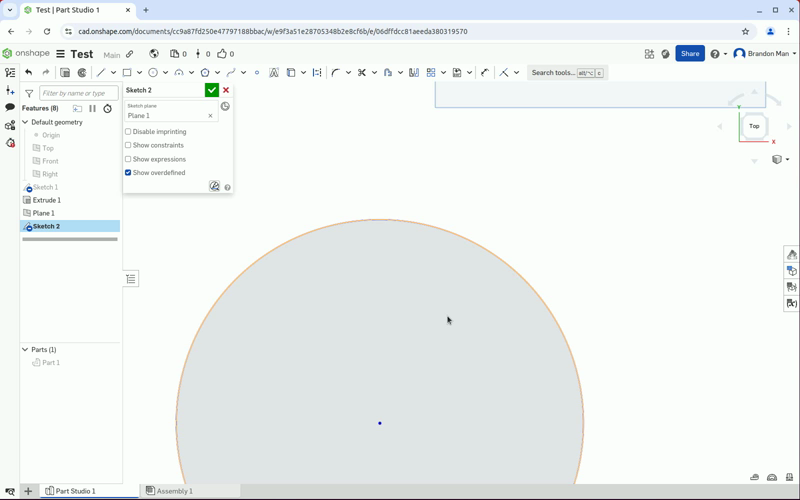
scroll(-6)
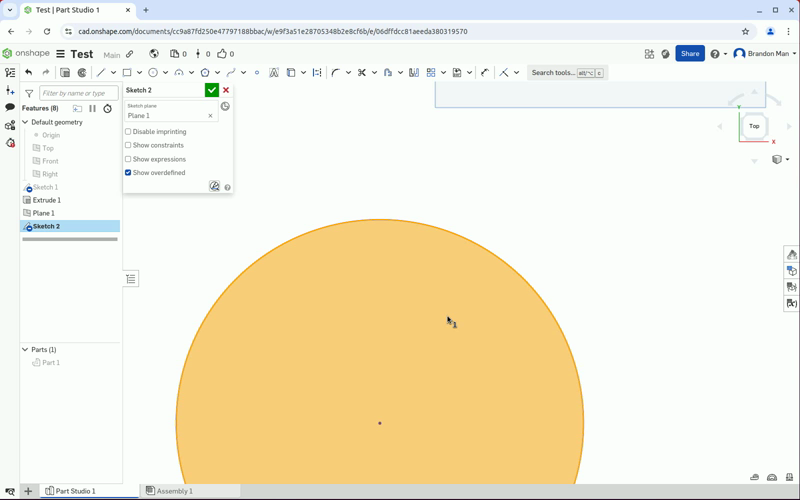
scroll(-6)
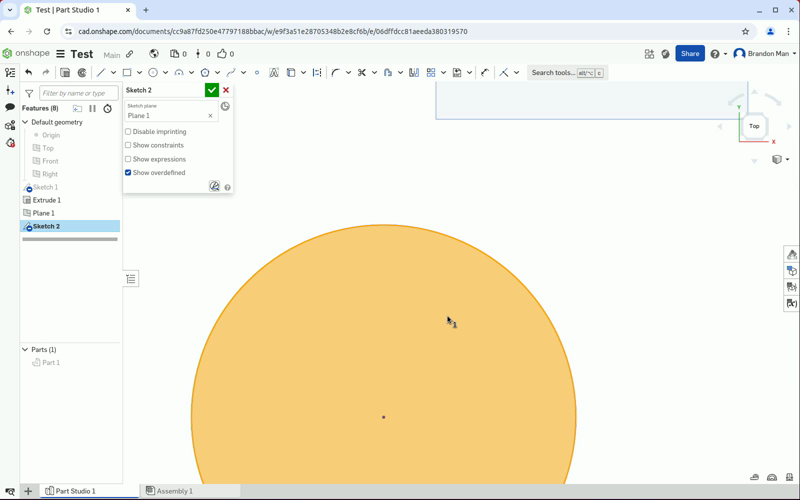
scroll(-6)
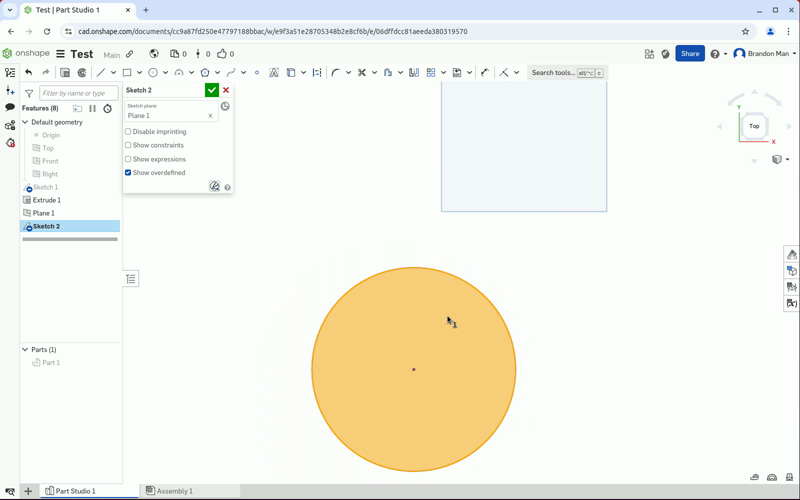
scroll(-6)
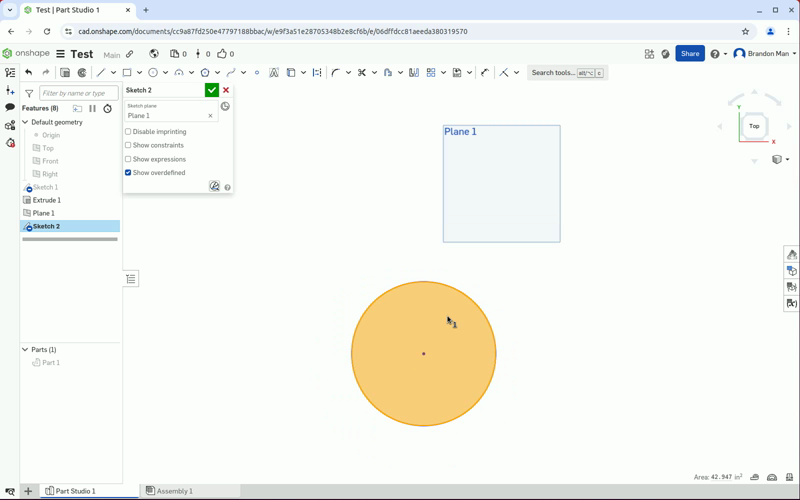
scroll(-6)
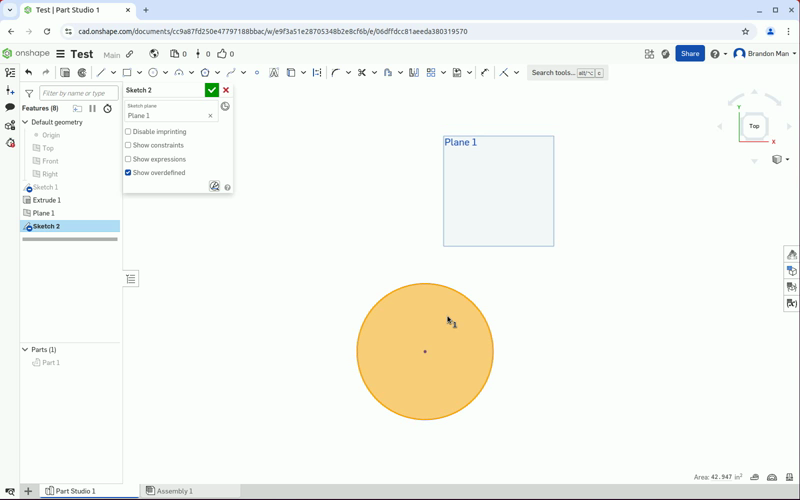
scroll(-6)
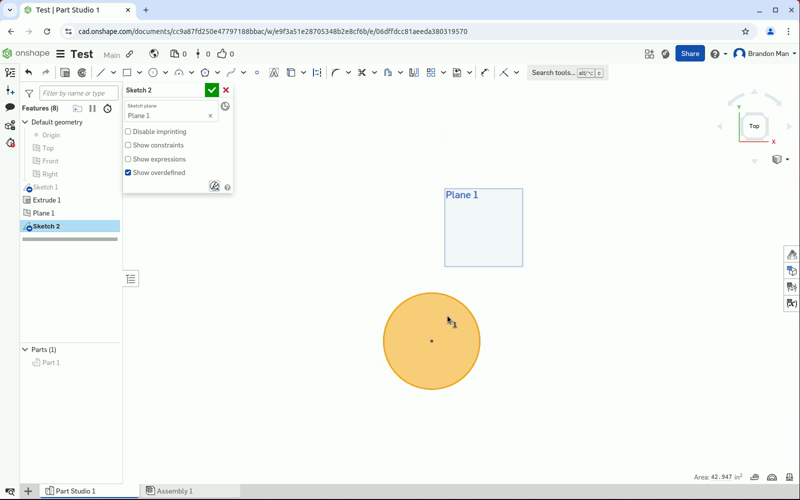
scroll(-6)
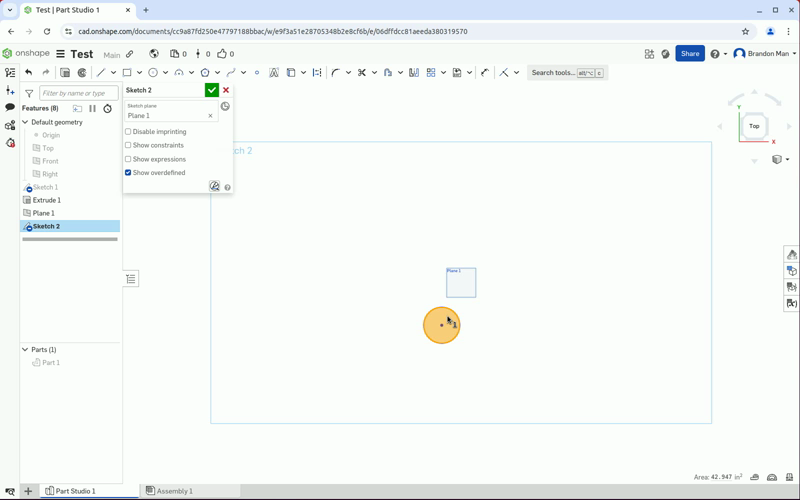
mouse_move(73, 352)
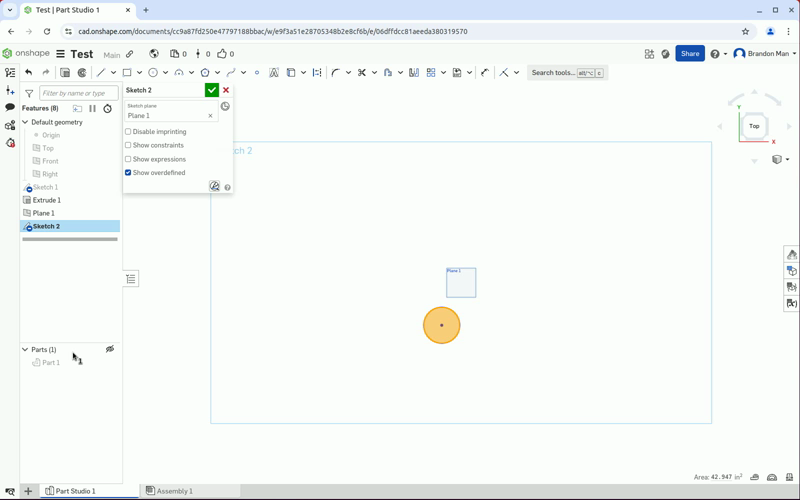
key(shift+y)
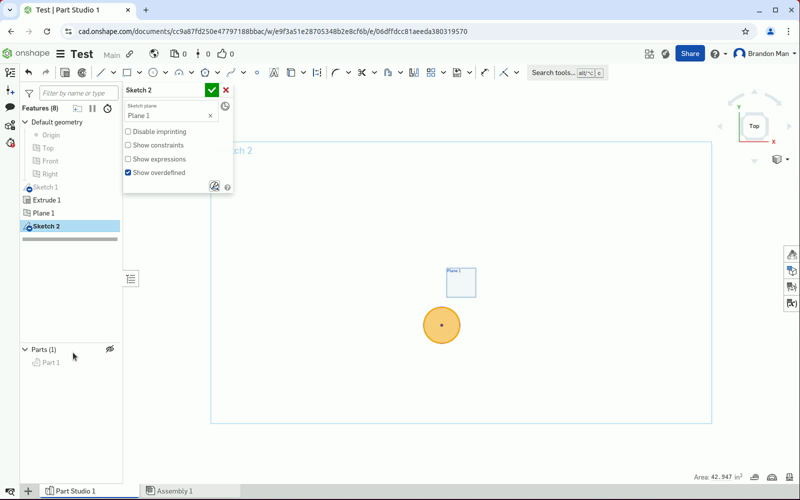
key(shift+e)
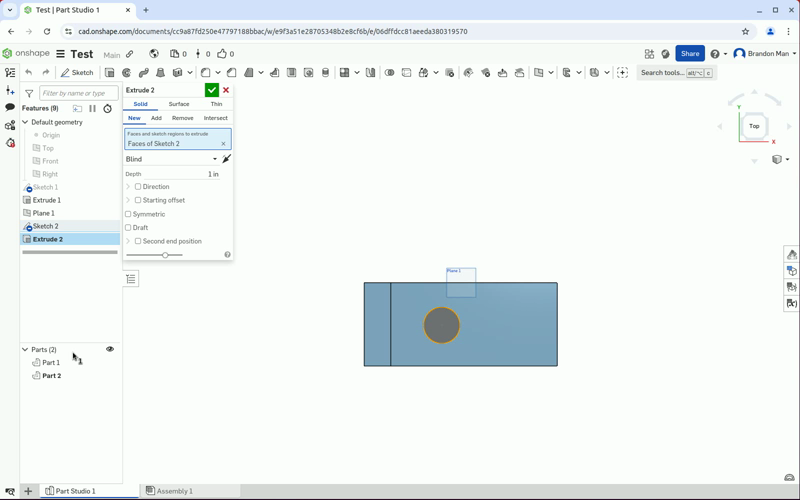
mouse_move(143, 106)
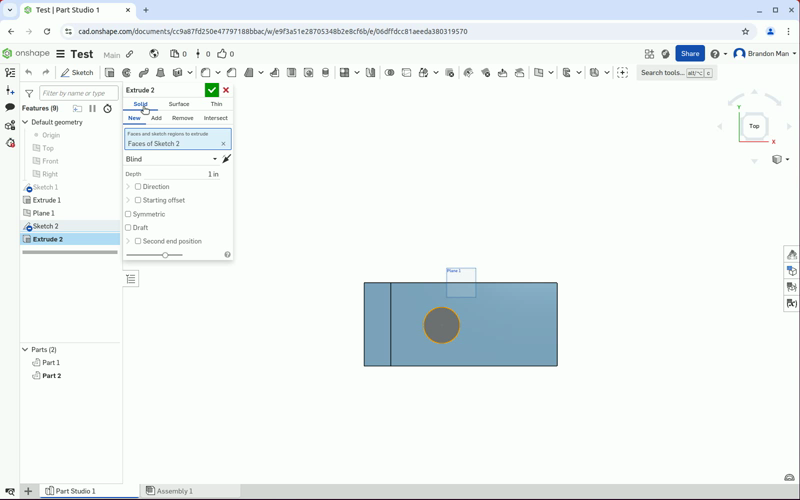
click(143, 106)
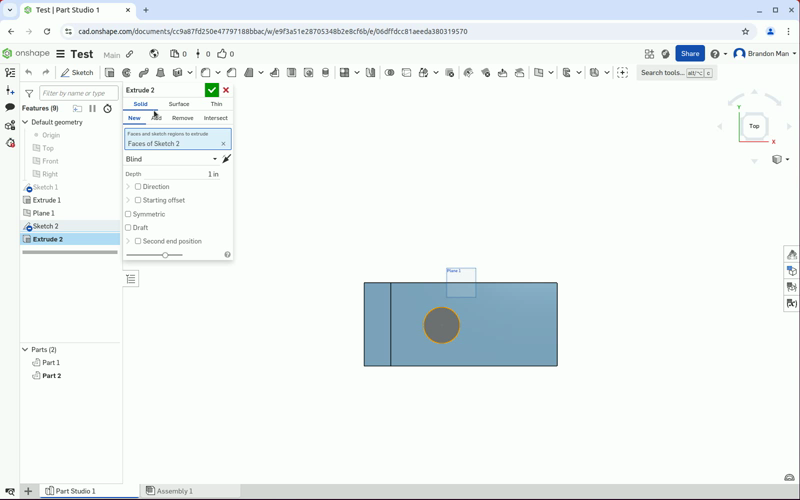
mouse_move(186, 120)
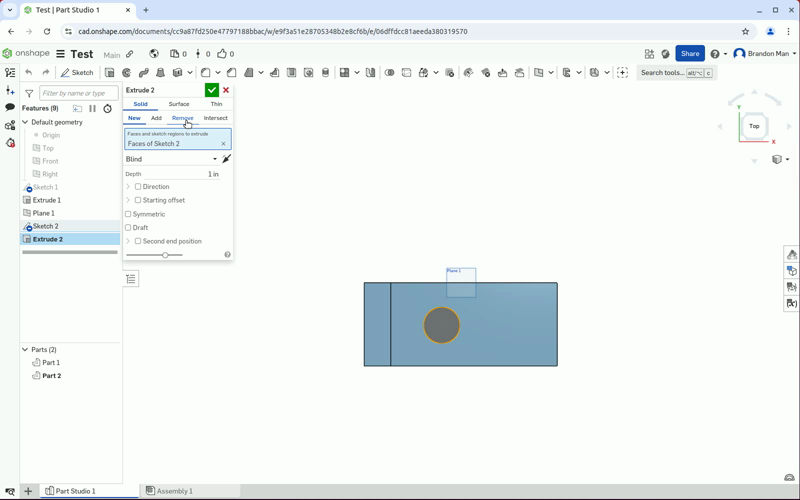
click(186, 120)
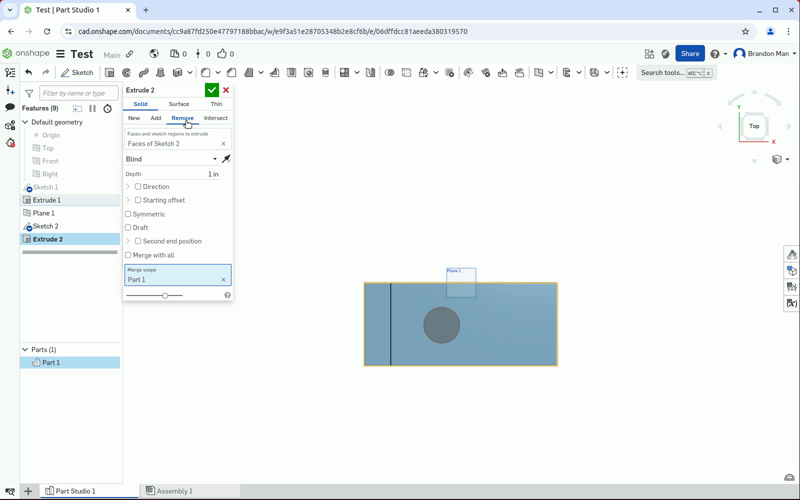
key(tab, 4)
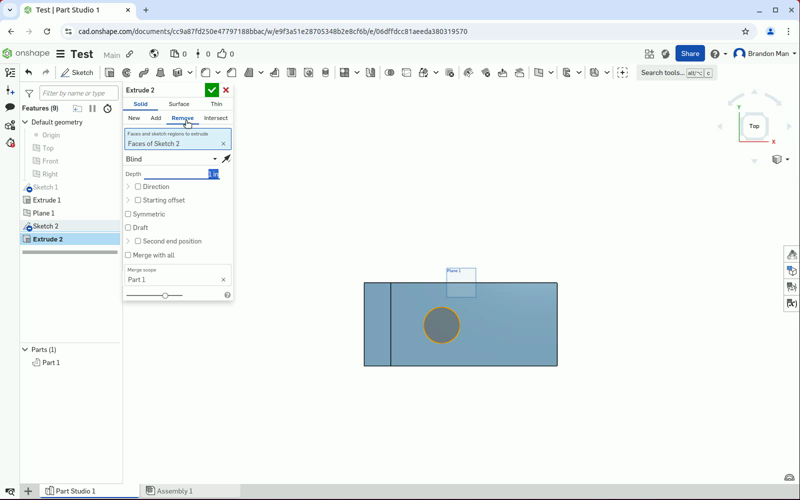
text(2.648)
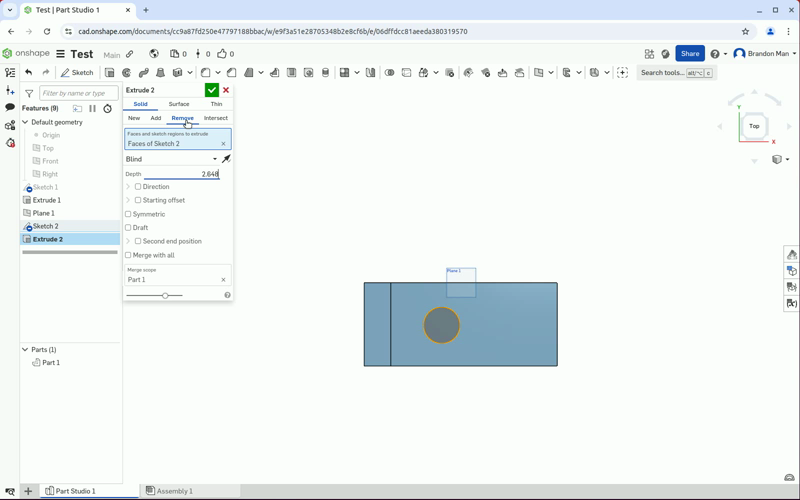
key(tab, 6)
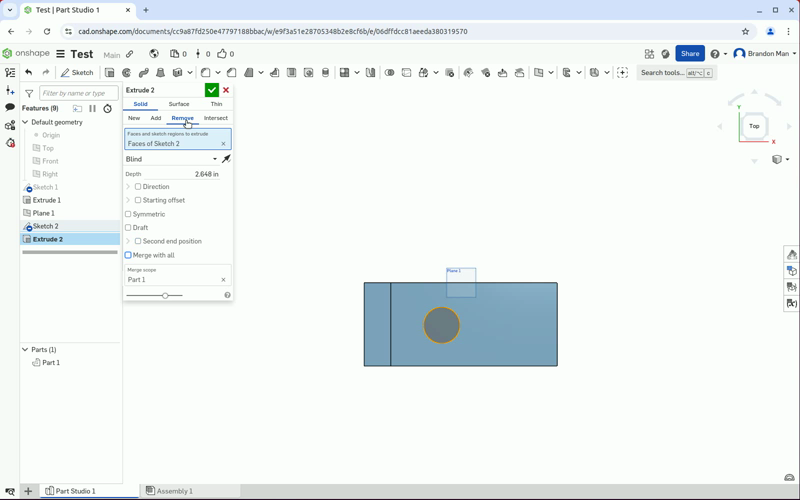
key(space)
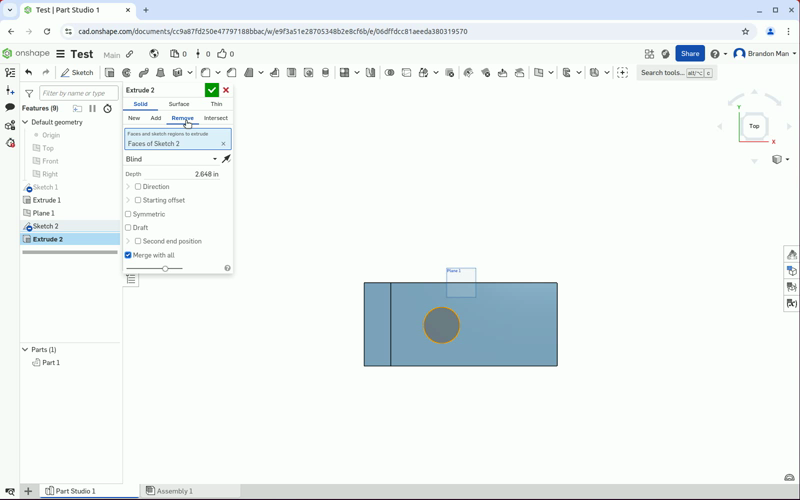
key(enter)
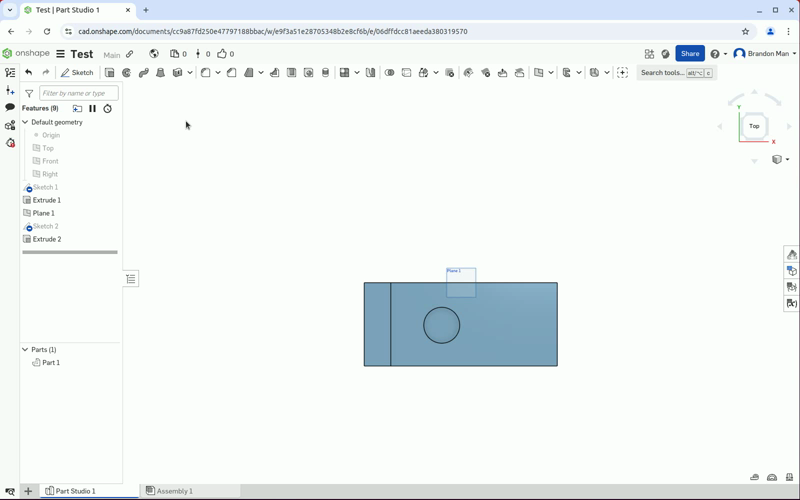
key(shift+h)
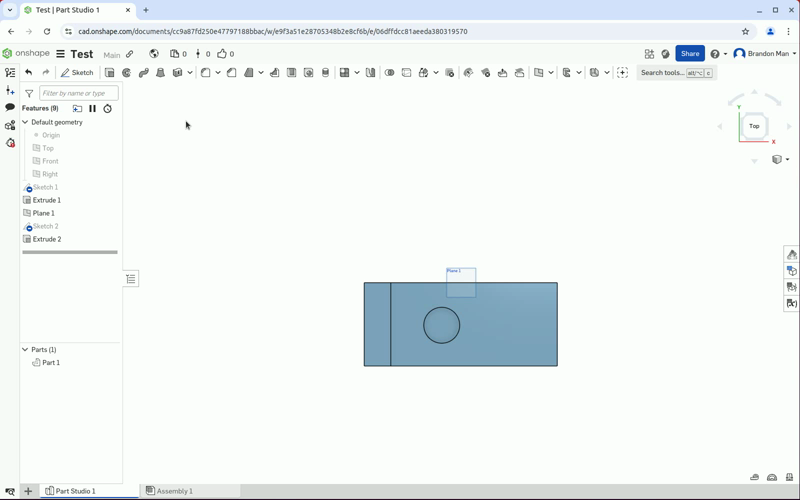
key(shift+h)
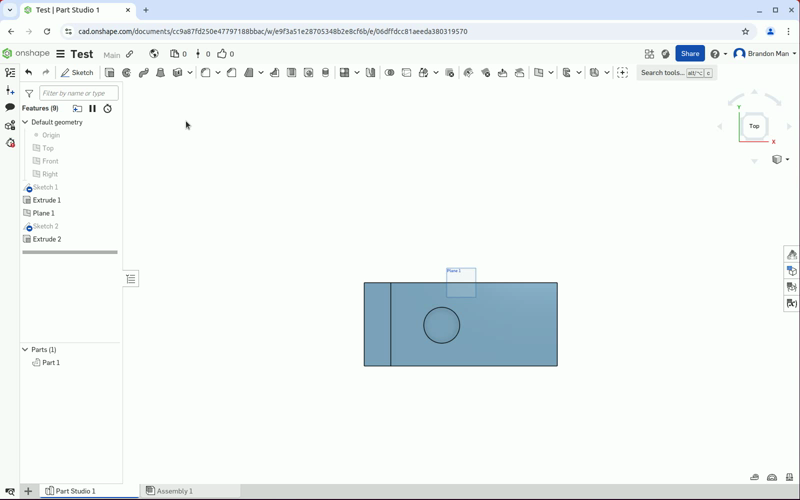
mouse_move(73, 189)
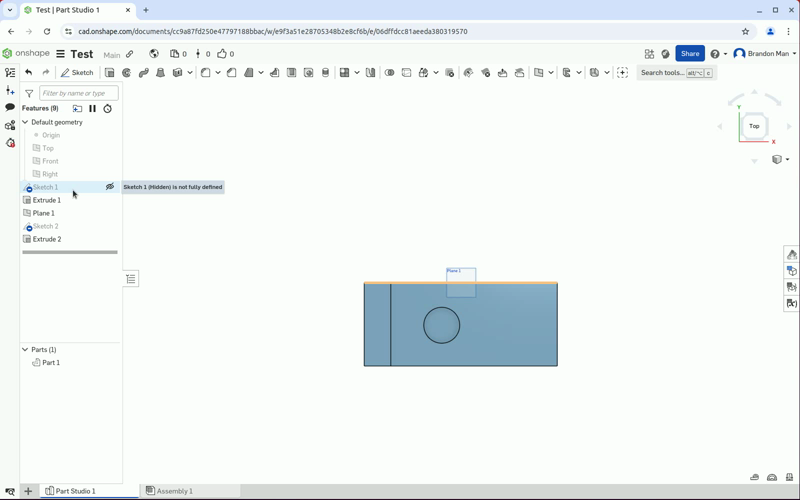
click(73, 189)
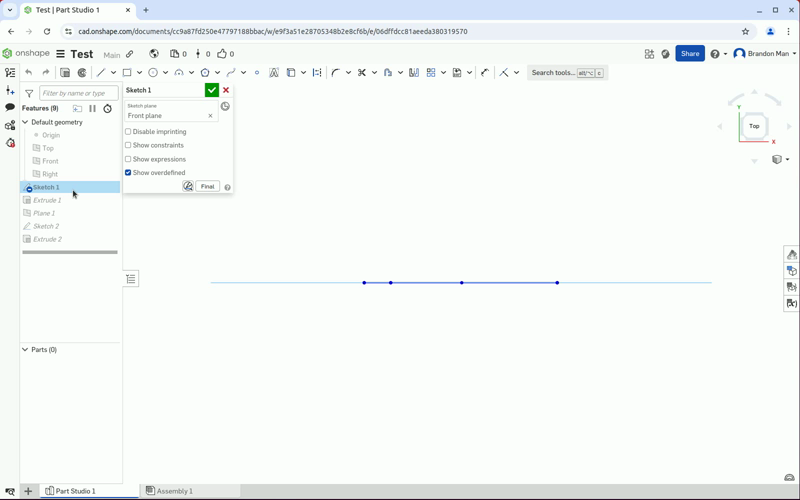
mouse_move(229, 92)
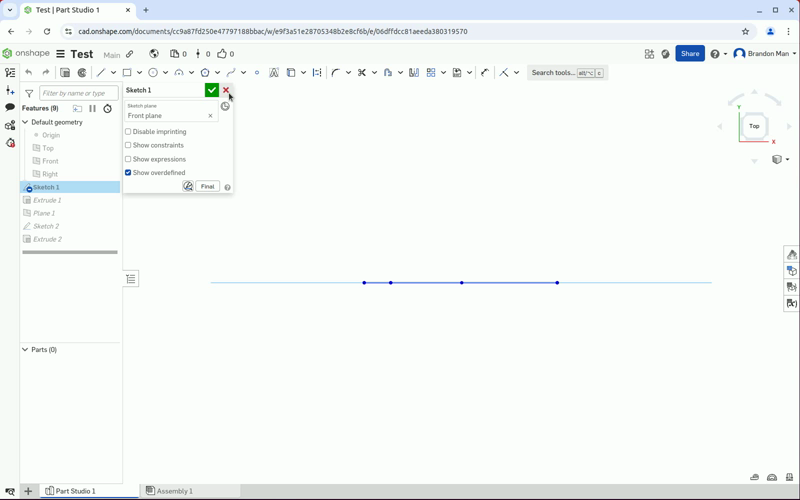
click(229, 92)
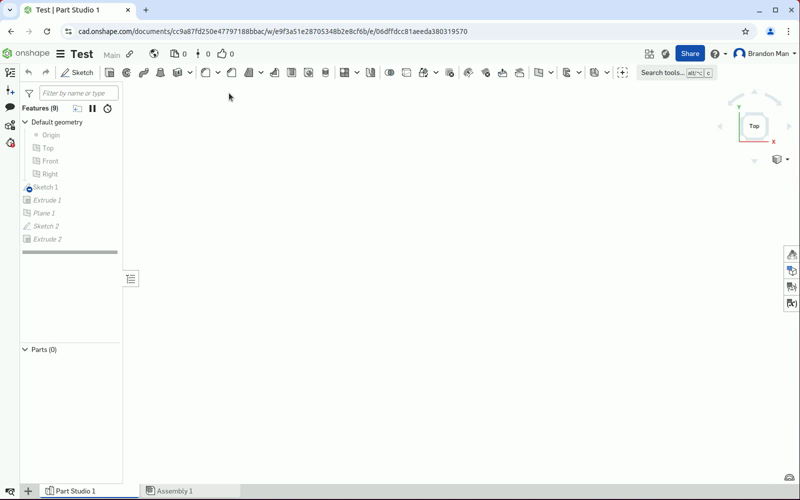
key(shift+s)
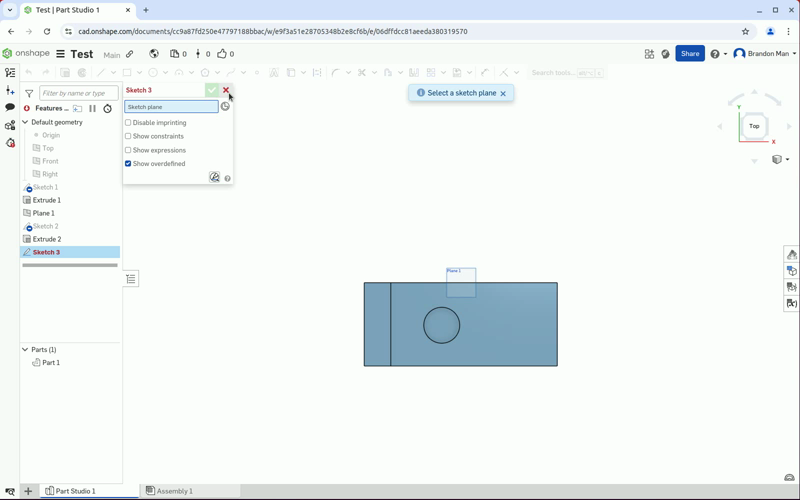
mouse_move(73, 215)
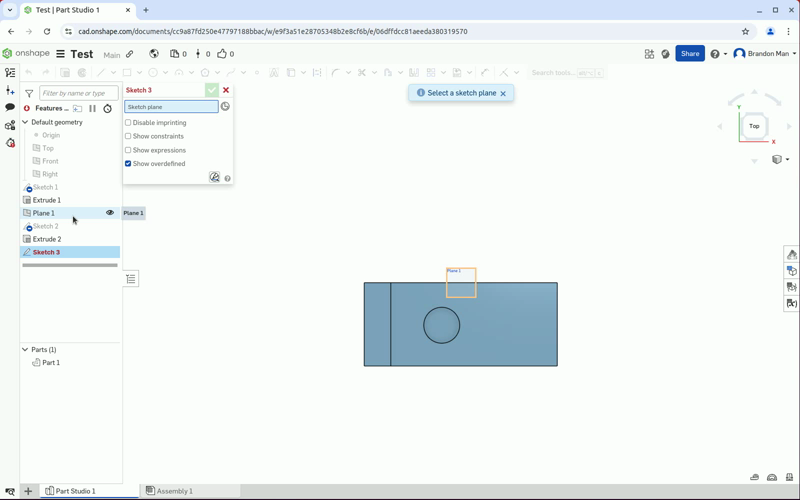
click(73, 215)
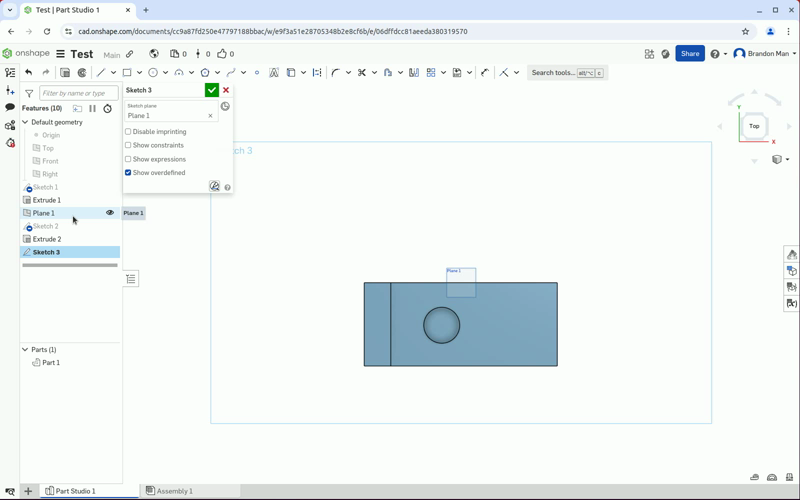
mouse_move(73, 352)
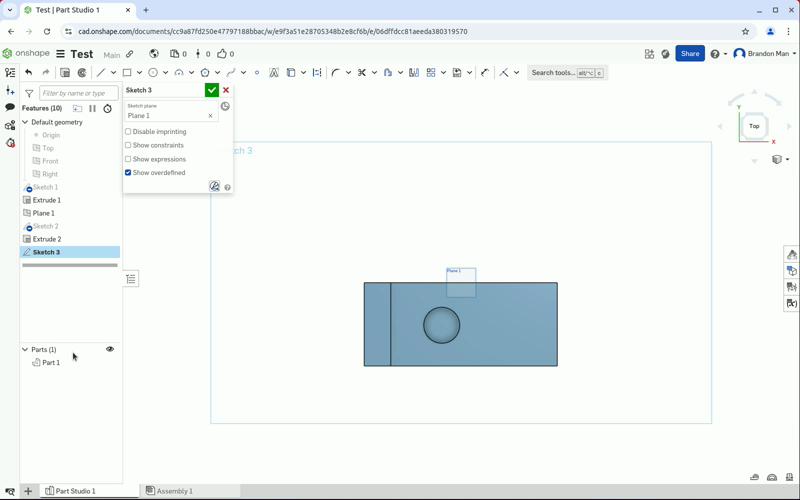
key(y)
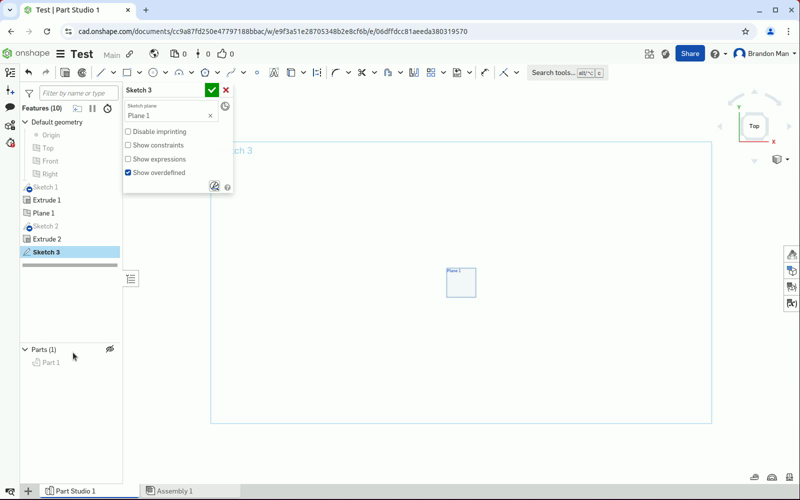
key(c)
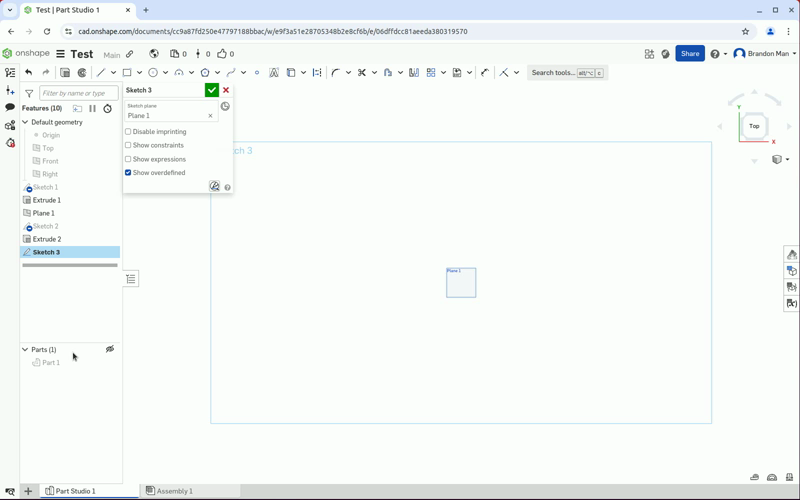
key_down(shift)
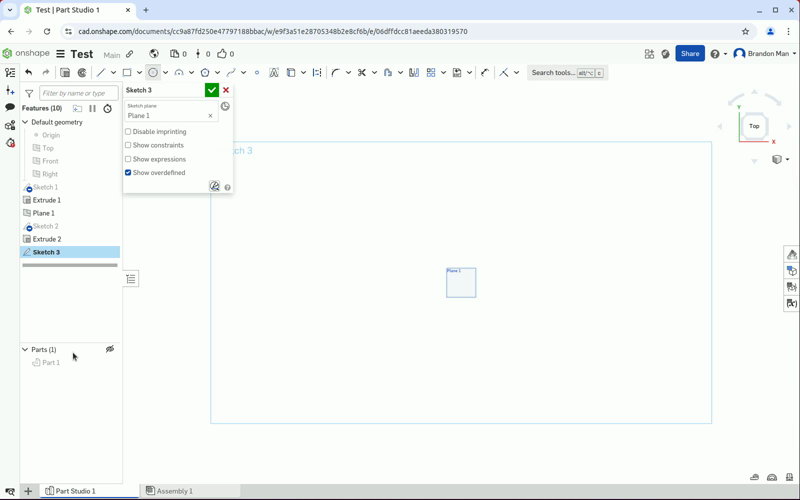
mouse_move(519, 325)
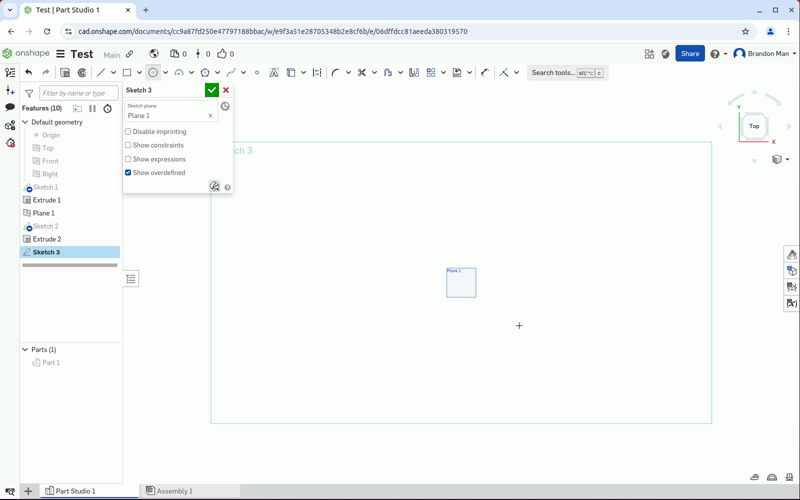
click(519, 325)
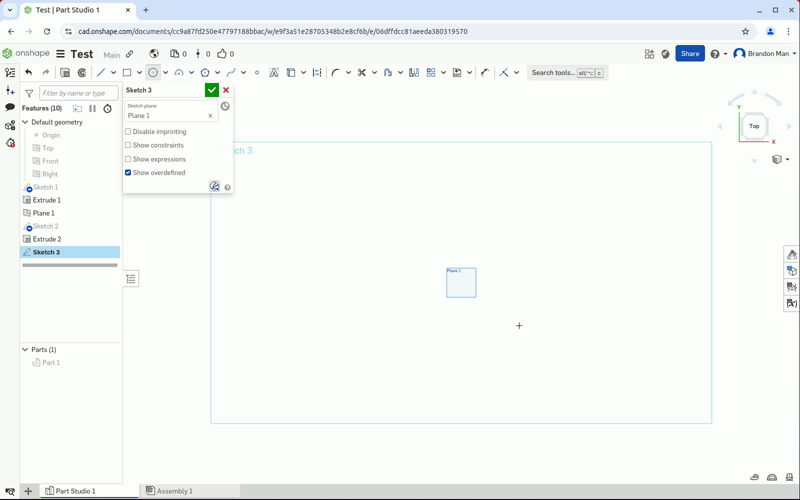
key_up(shift)
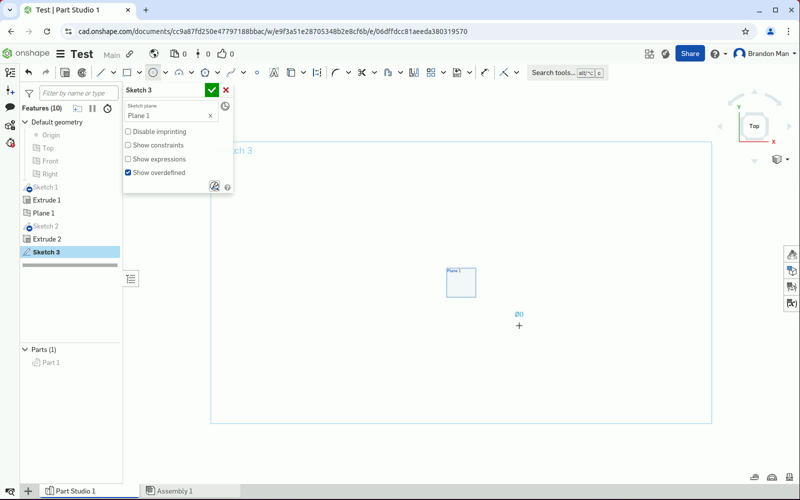
mouse_move(537, 325)
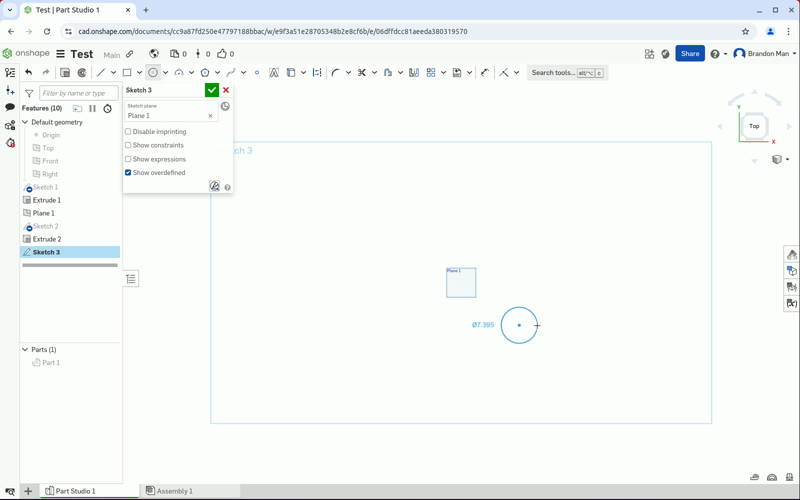
click(537, 325)
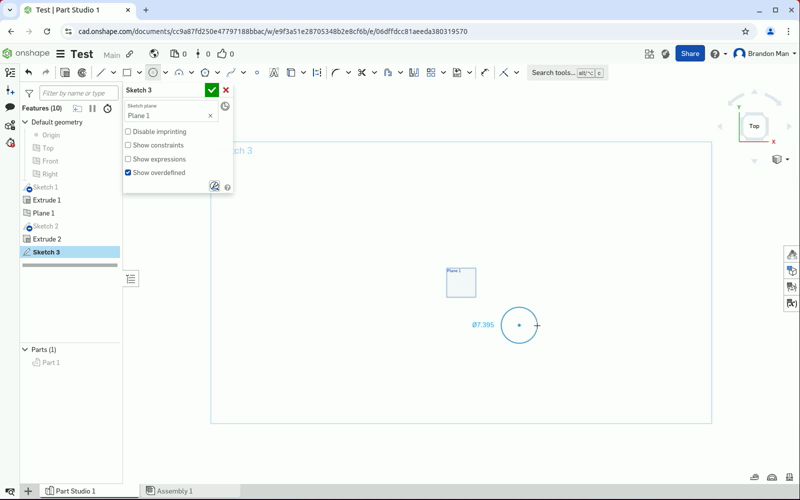
key(esc)
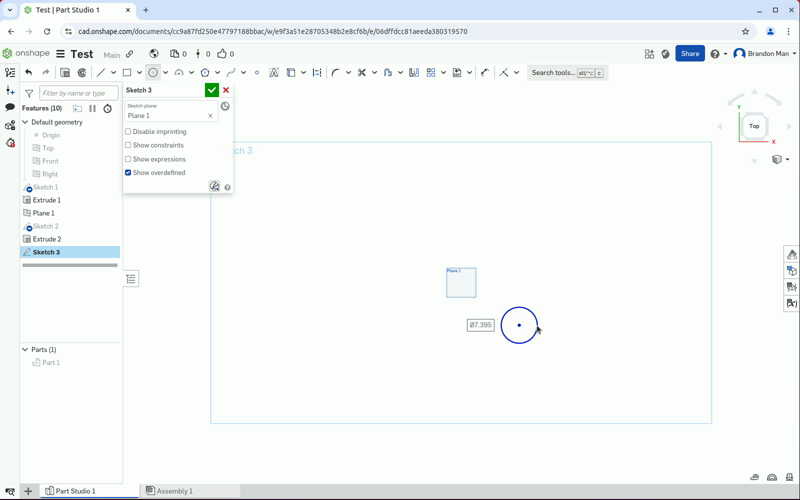
mouse_move(526, 331)
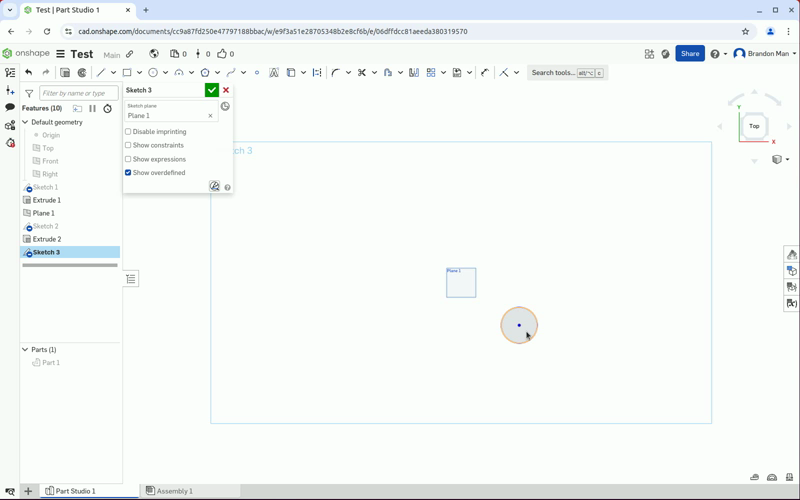
scroll(6)
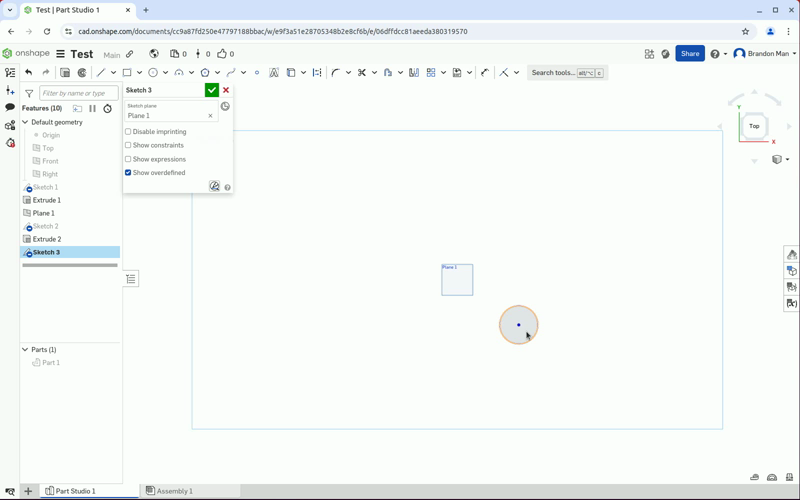
scroll(6)
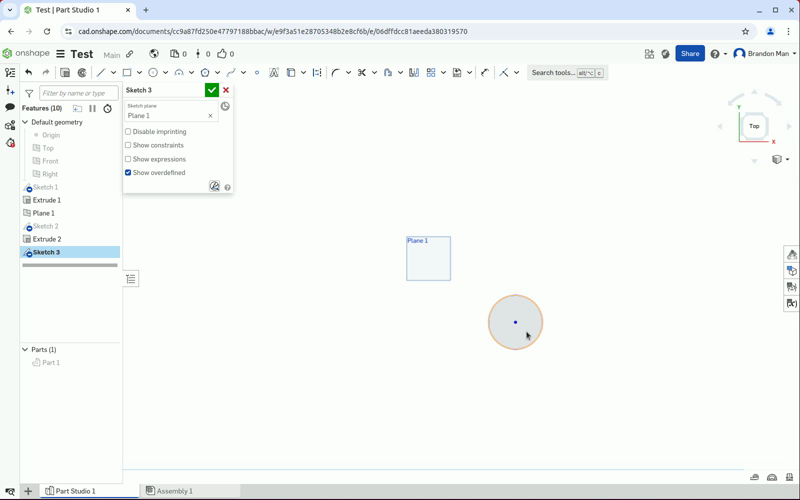
scroll(6)
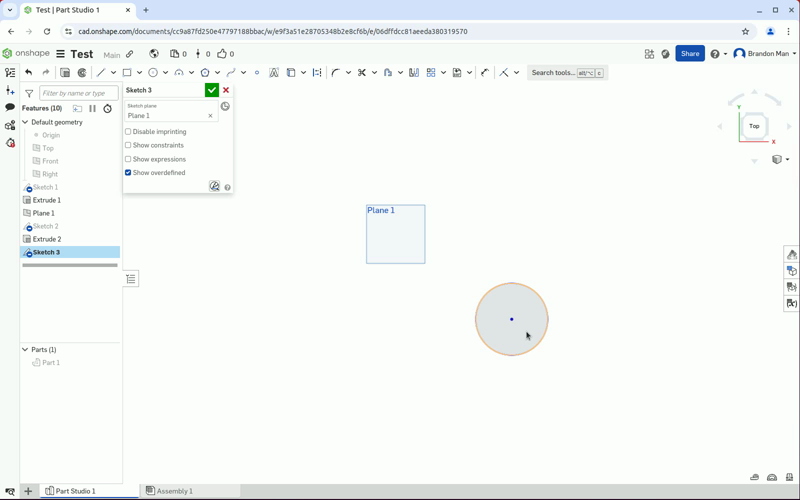
scroll(6)
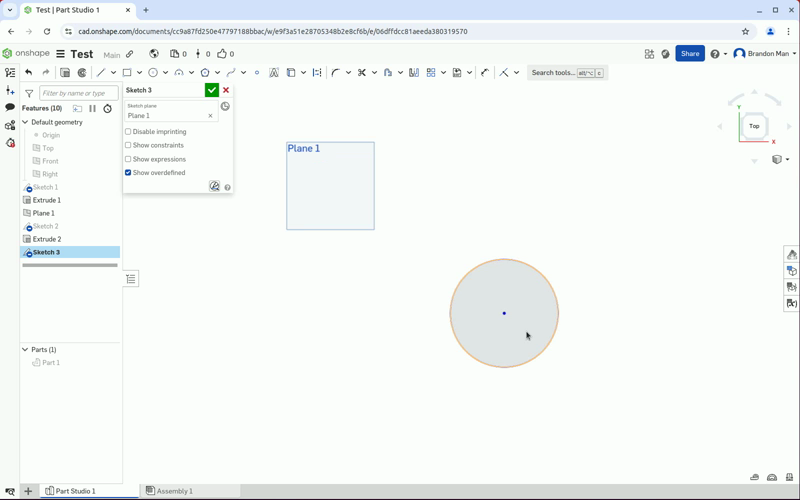
scroll(6)
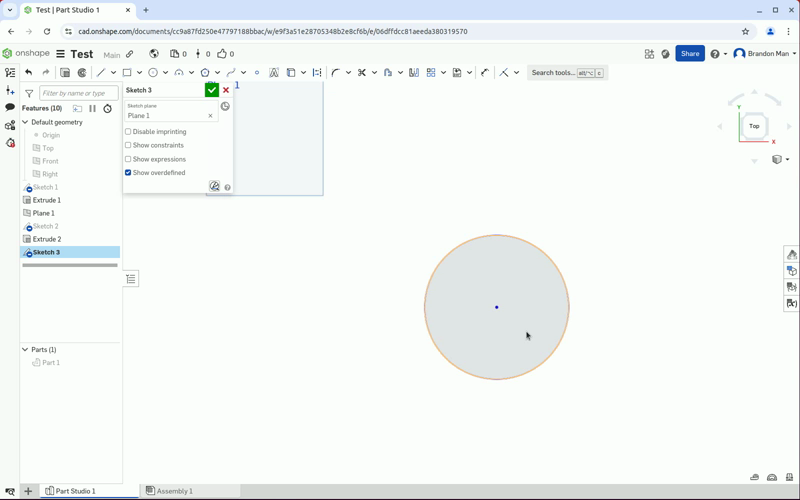
scroll(6)
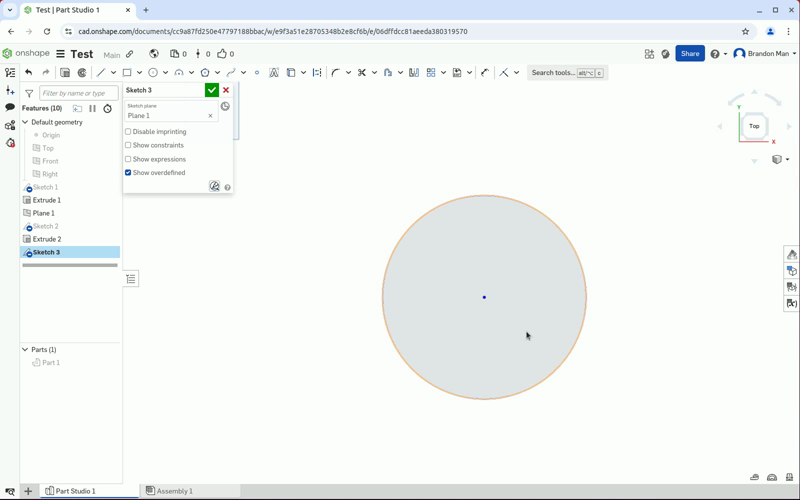
scroll(6)
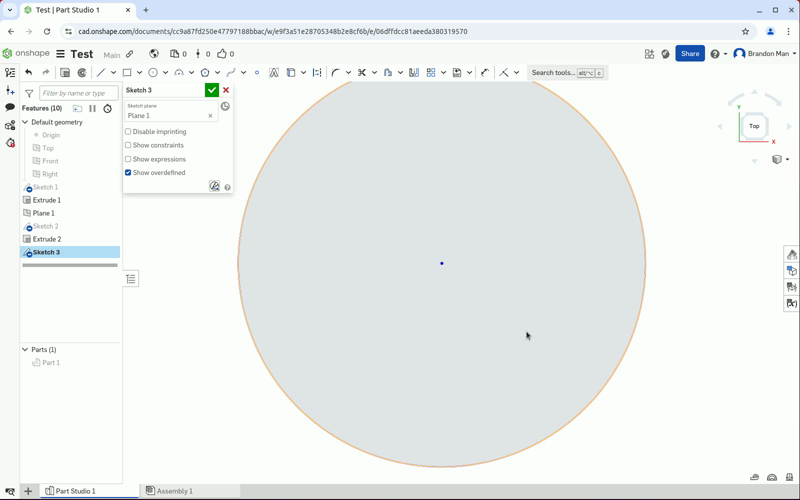
click(526, 331)
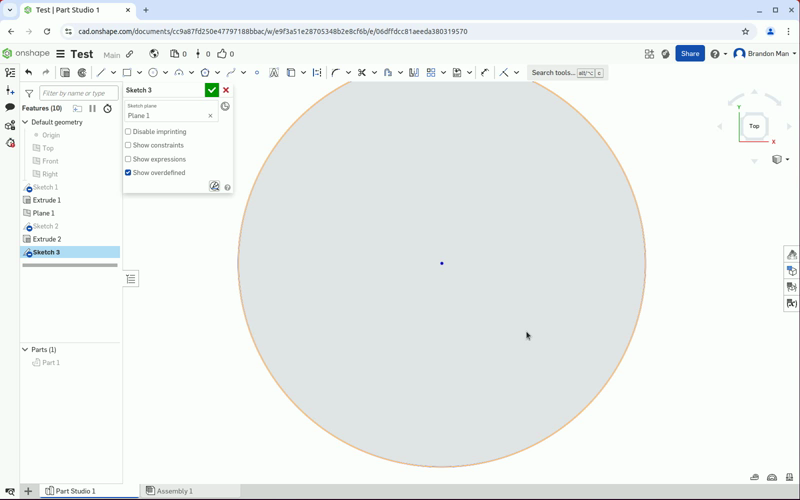
scroll(-6)
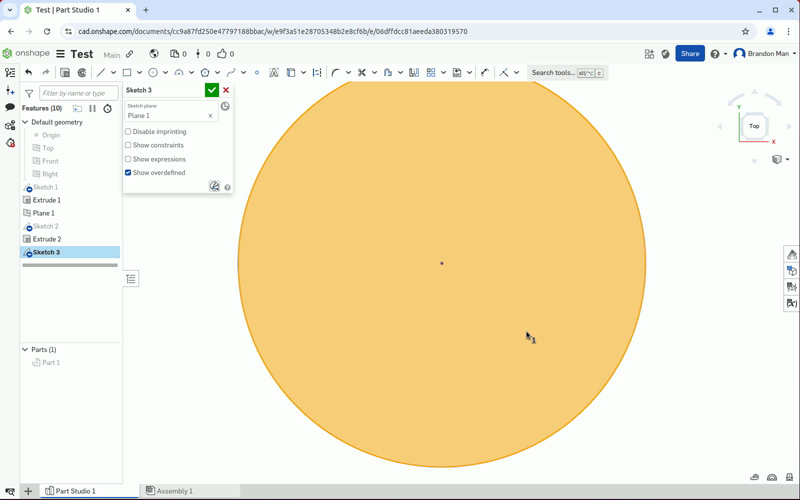
scroll(-6)
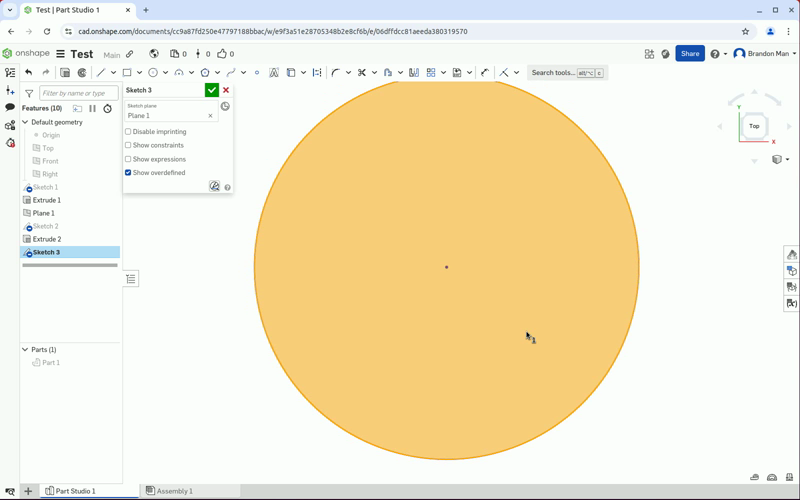
scroll(-6)
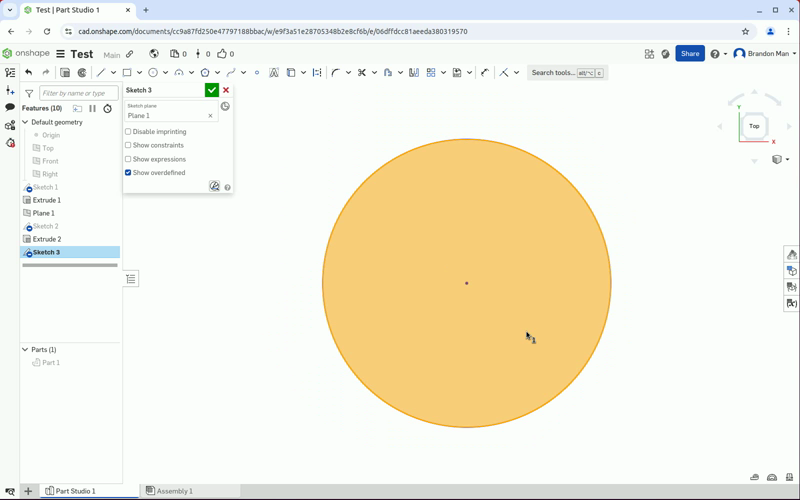
scroll(-6)
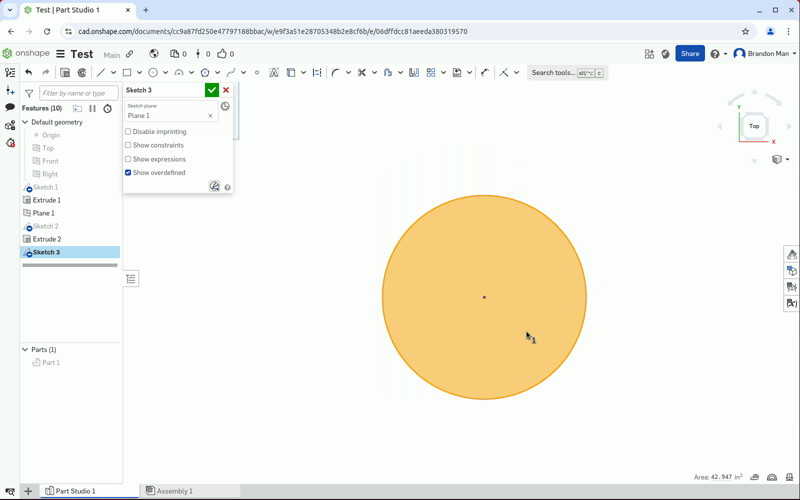
scroll(-6)
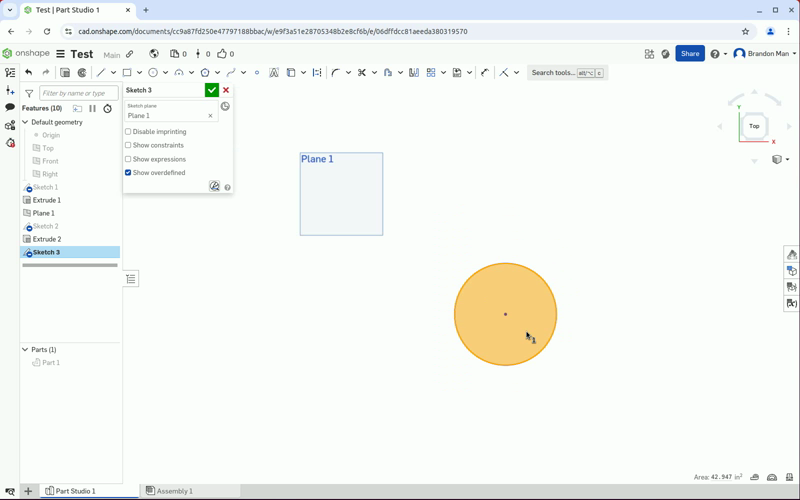
scroll(-6)
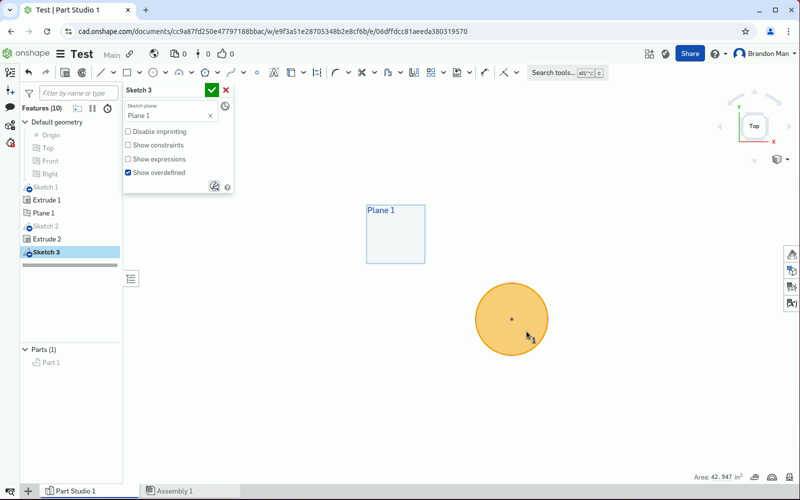
scroll(-6)
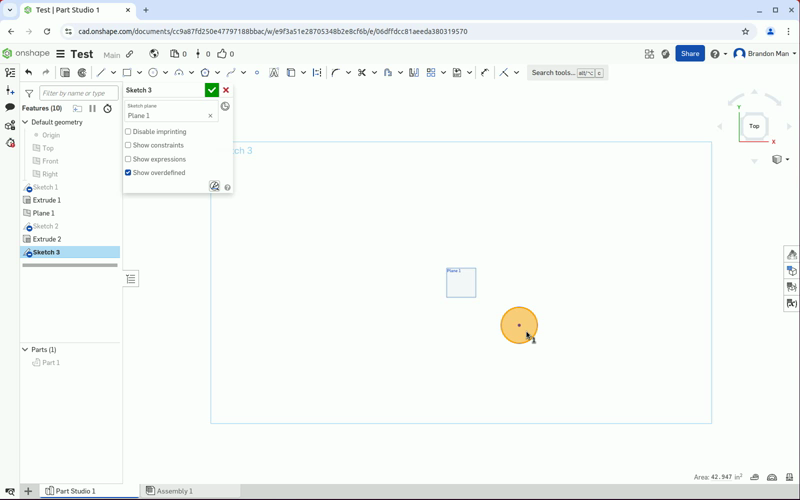
mouse_move(73, 352)
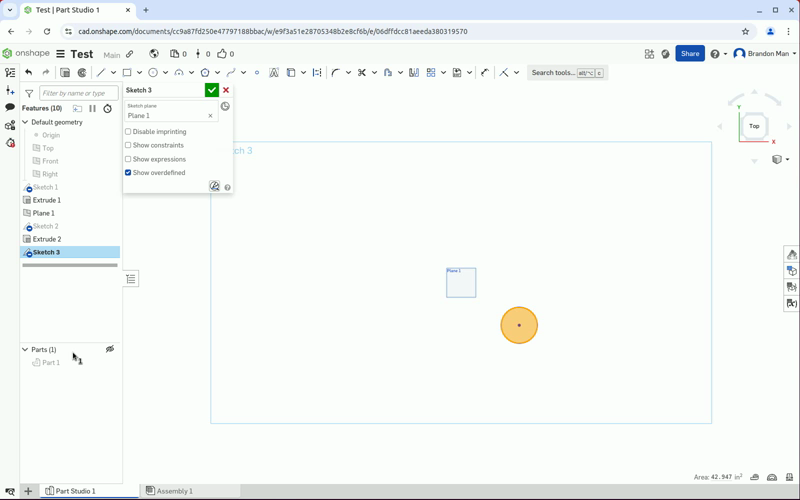
key(shift+y)
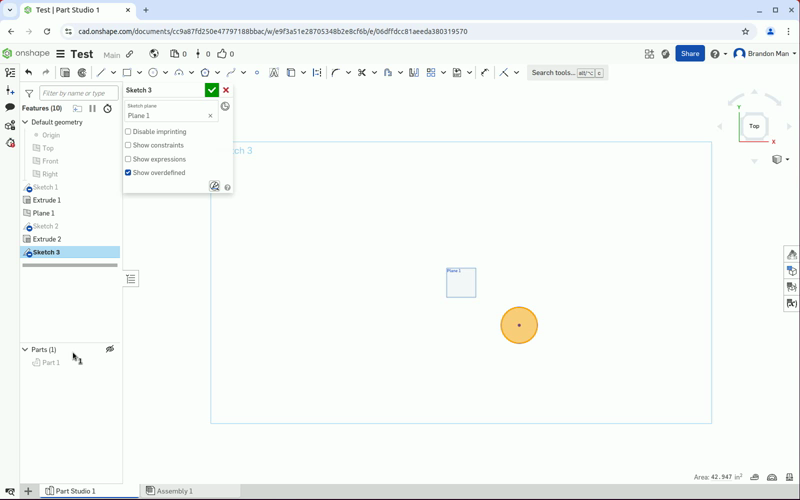
key(shift+e)
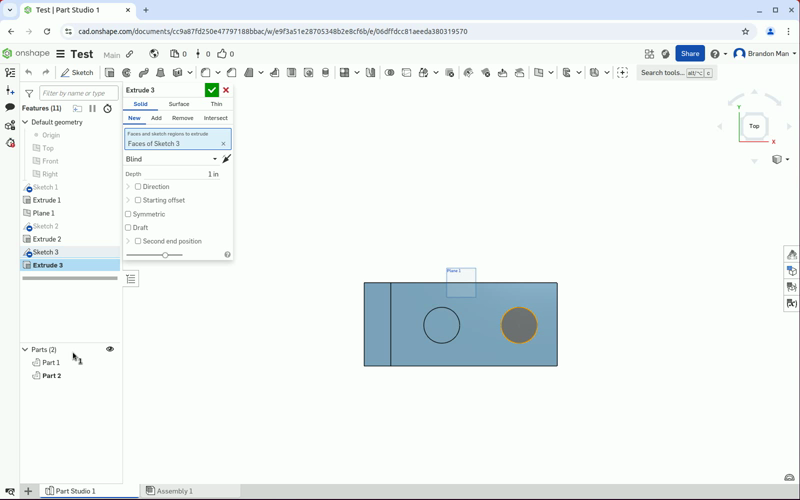
mouse_move(143, 106)
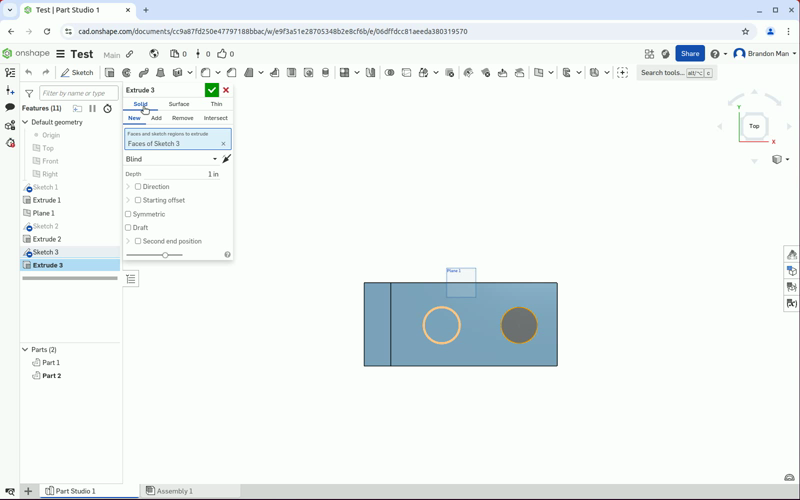
click(143, 106)
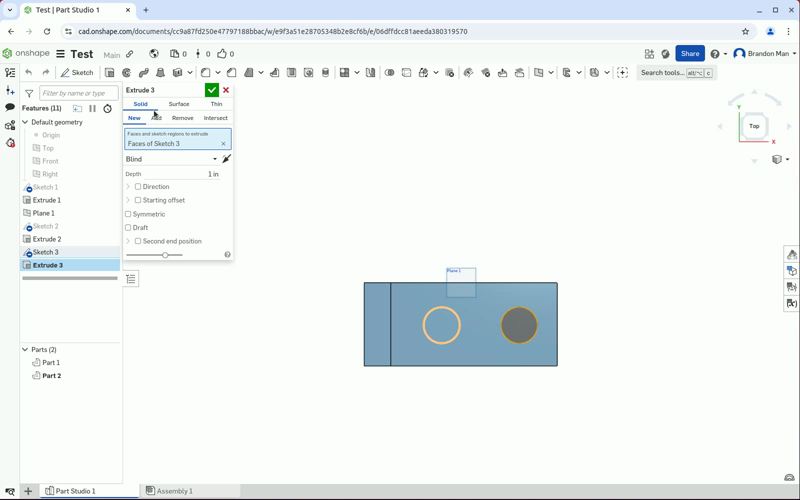
mouse_move(186, 120)
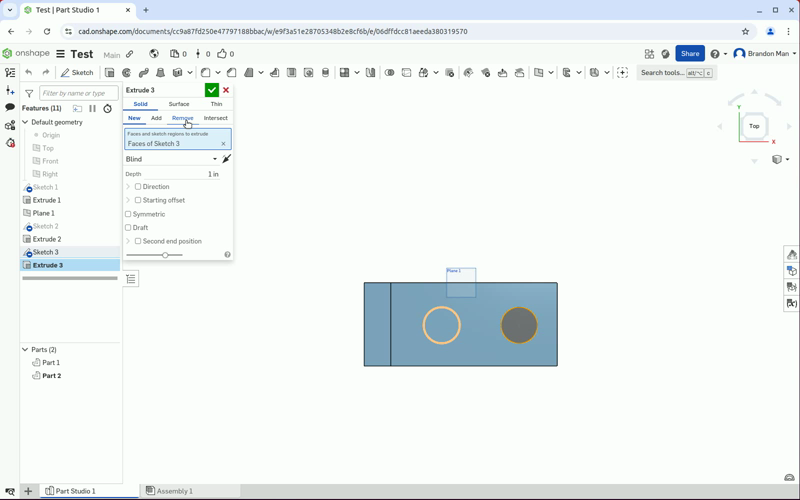
click(186, 120)
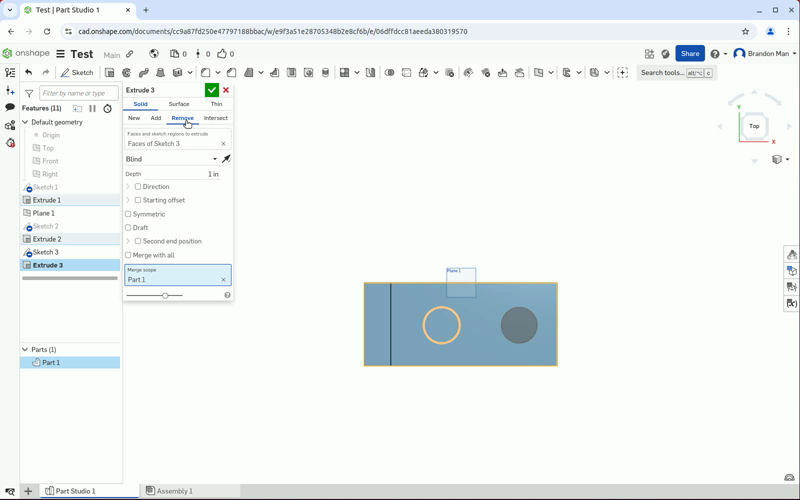
key(tab, 4)
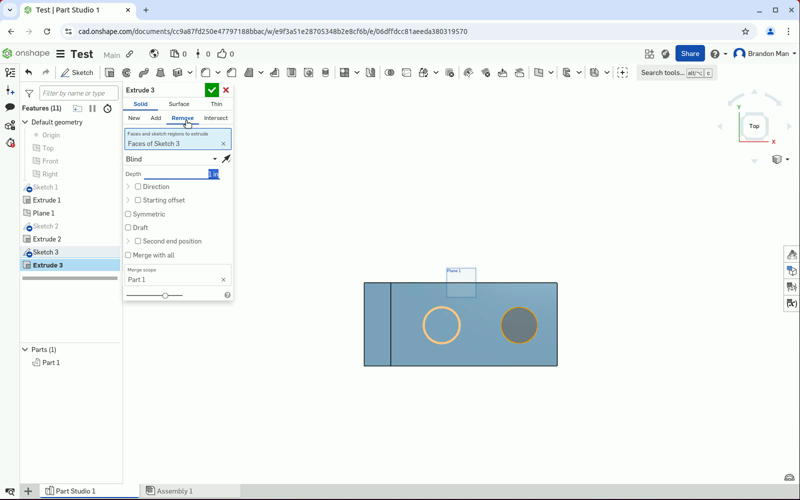
text(2.648)
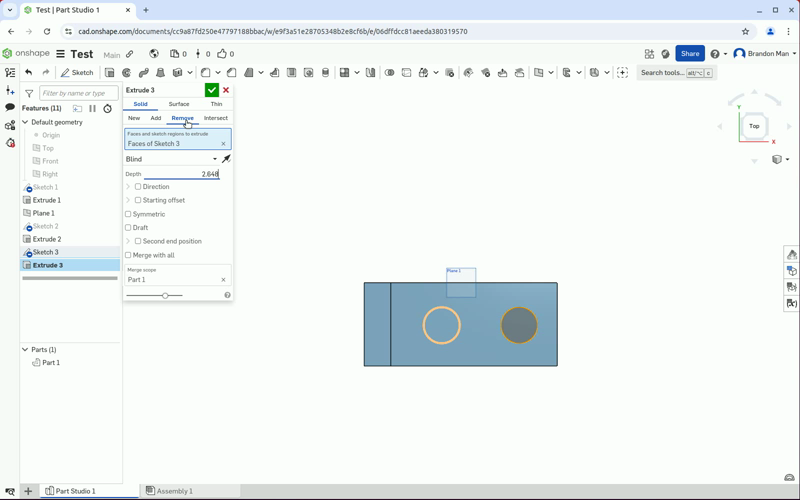
key(tab, 6)
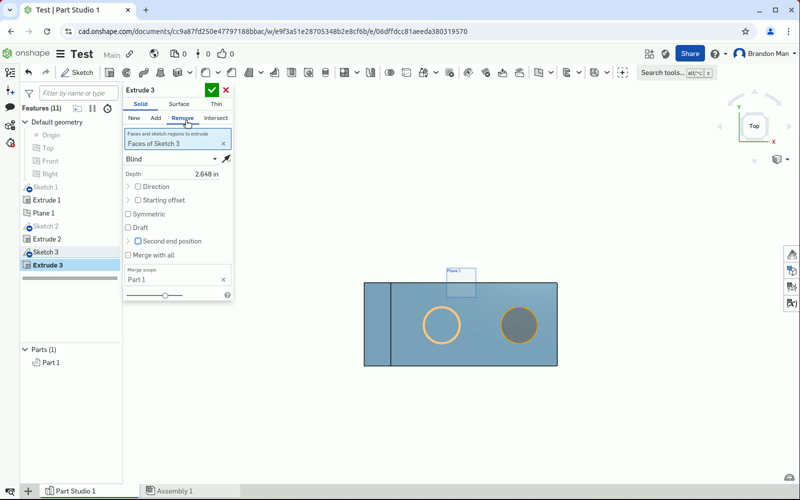
key(space)
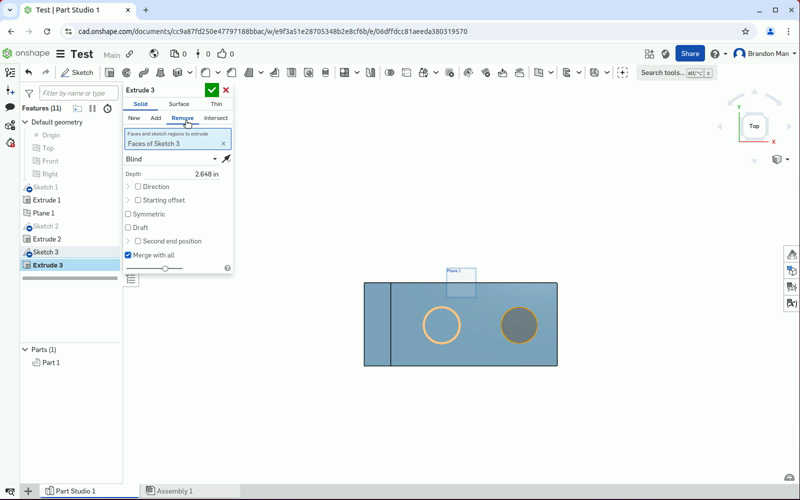
key(enter)
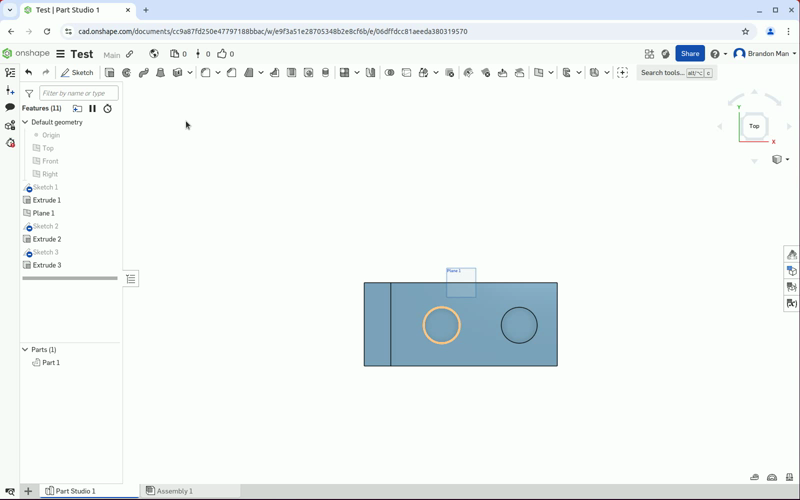
key(shift+h)
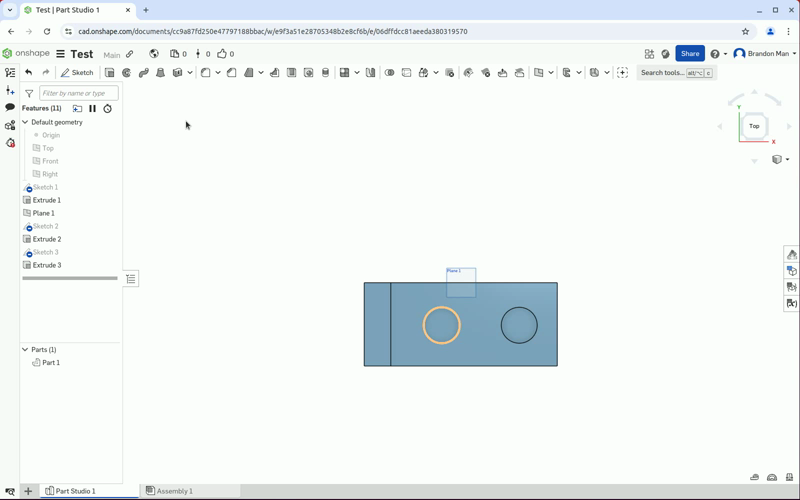
key(shift+h)
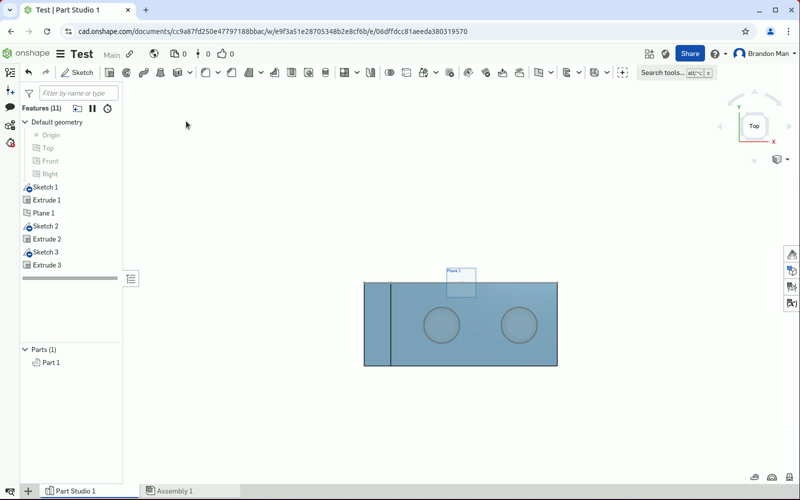
key(shift+7)
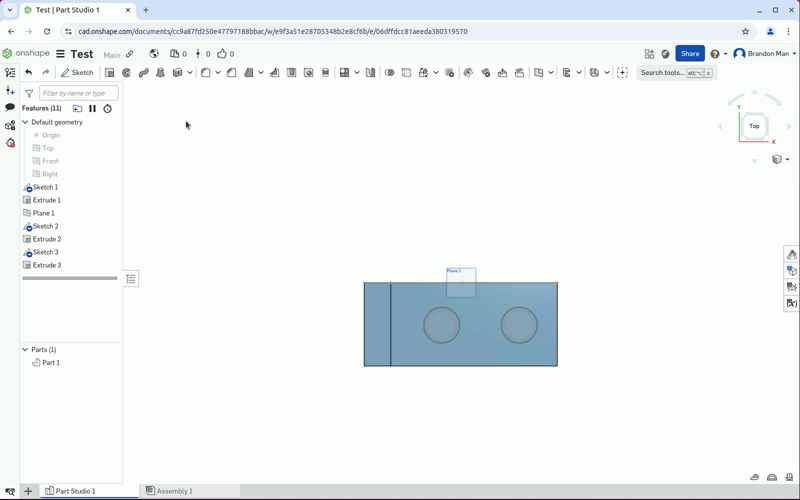
key(up, 3)
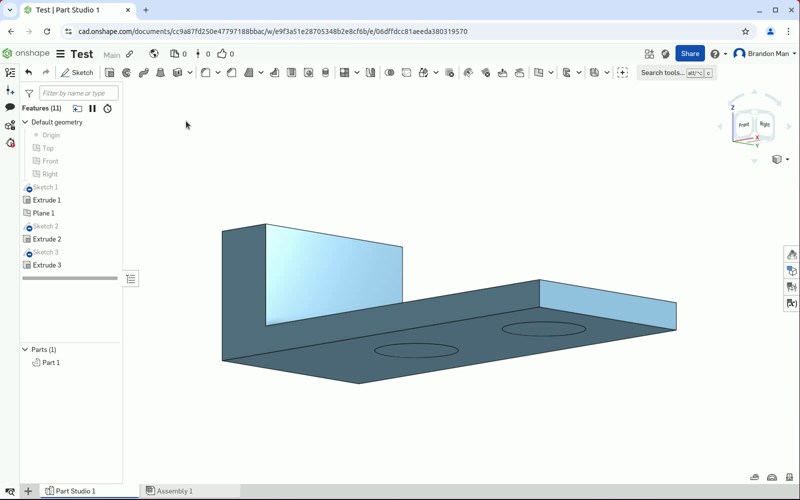
key(left, 3)
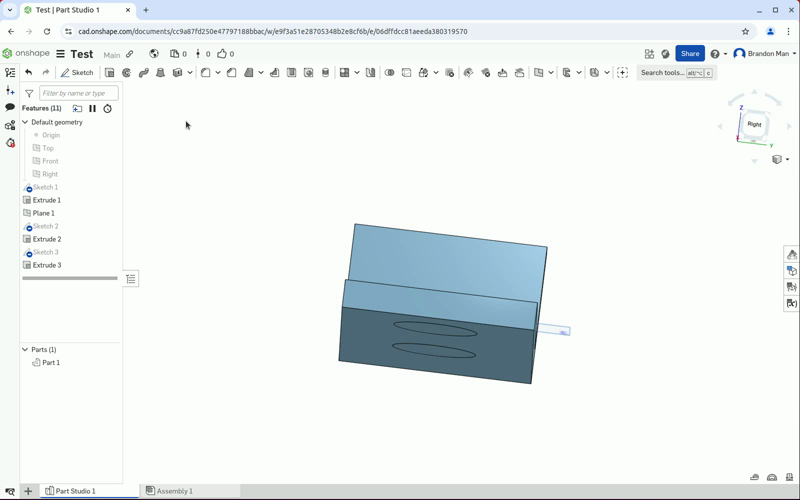
key(right, 3)
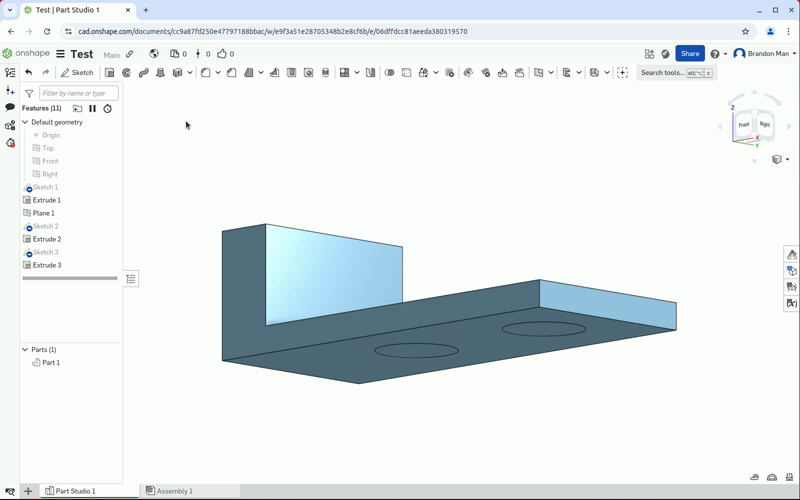
key(down, 3)
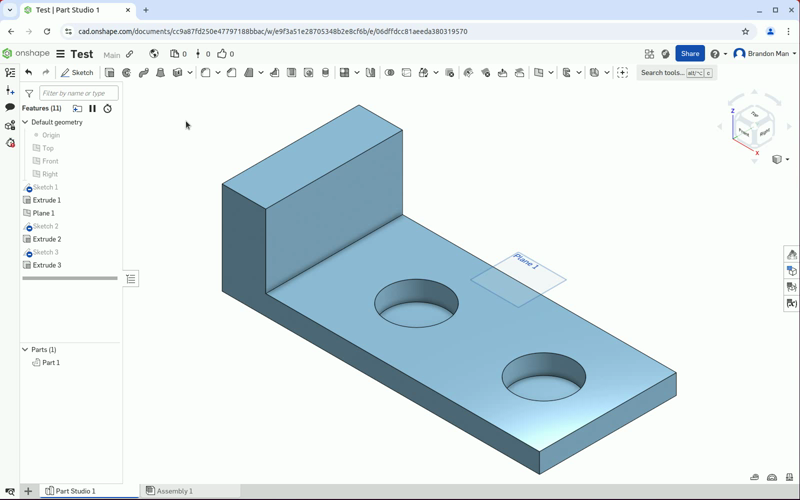
mouse_move(73, 189)
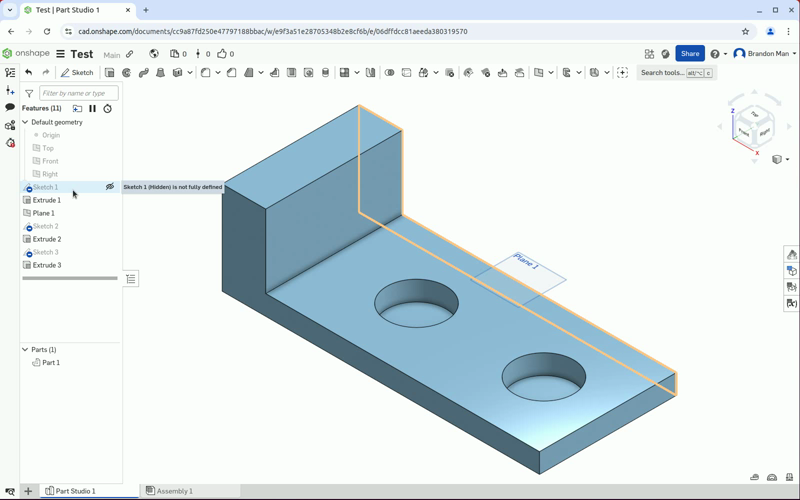
click(73, 189)